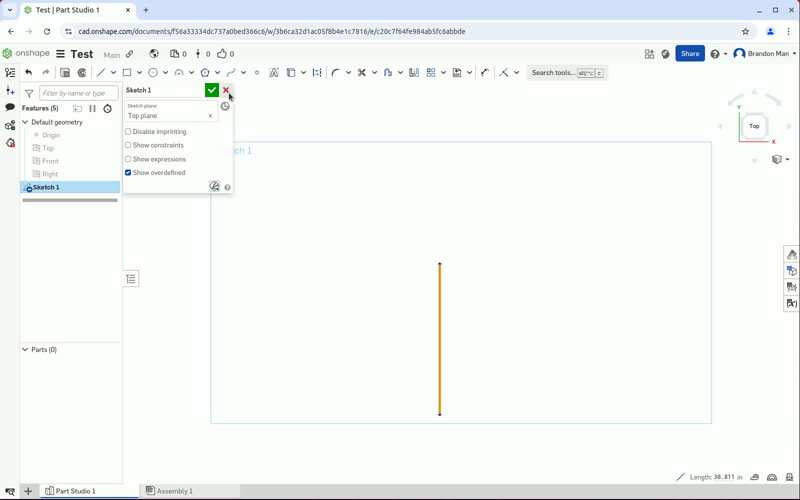
key(shift+h)
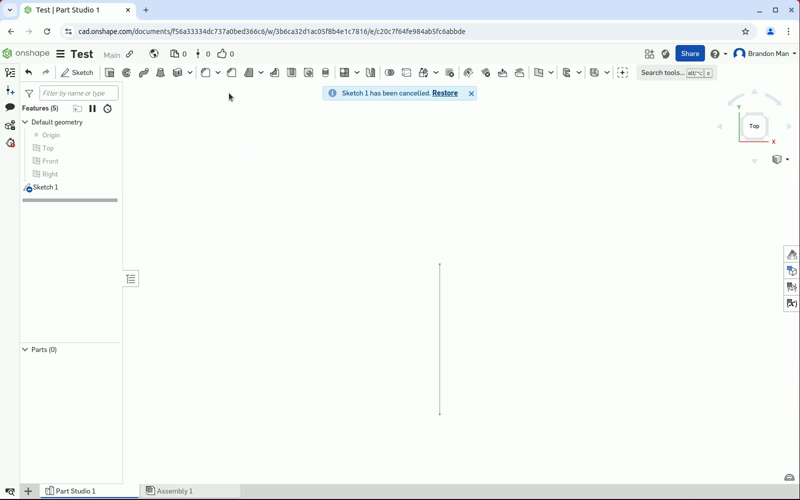
key(shift+s)
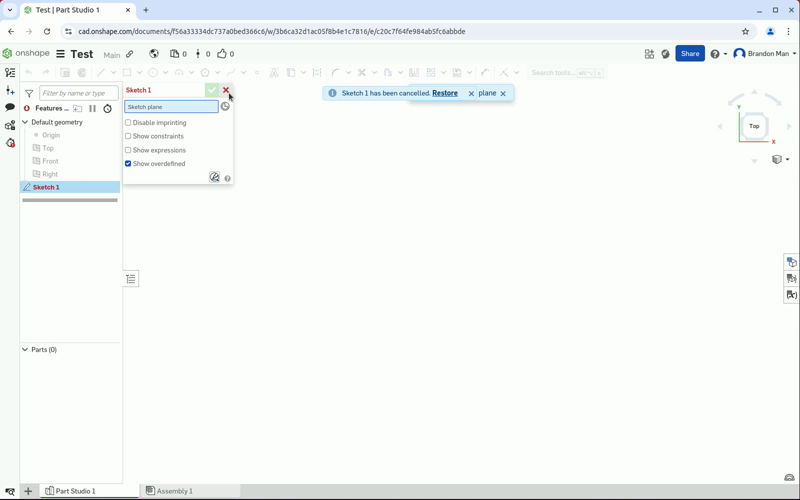
mouse_move(73, 150)
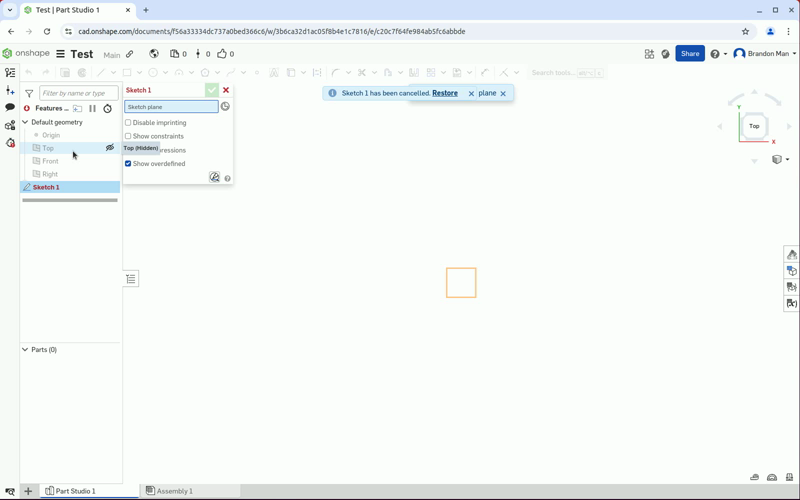
click(73, 150)
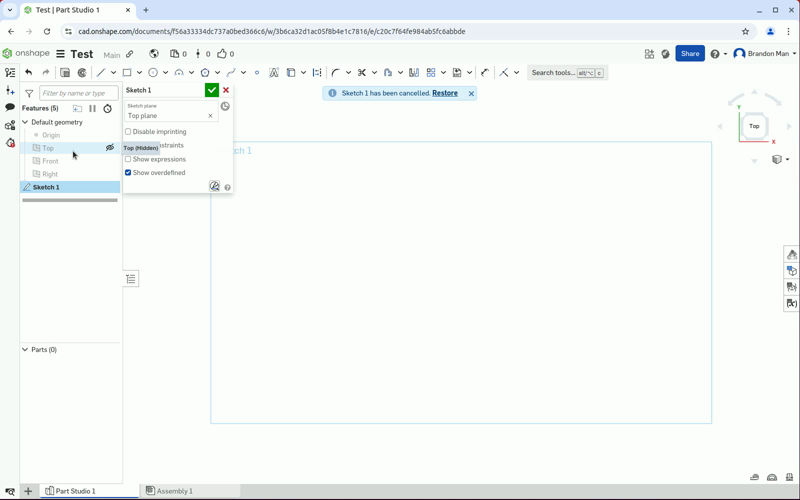
mouse_move(73, 352)
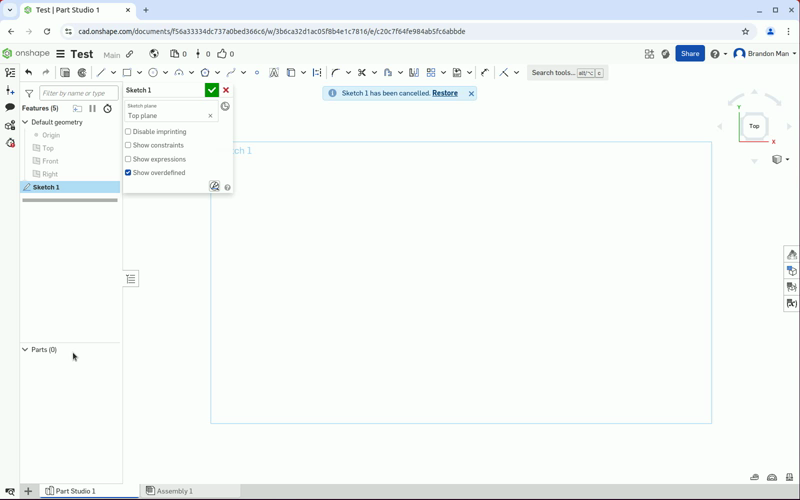
key(y)
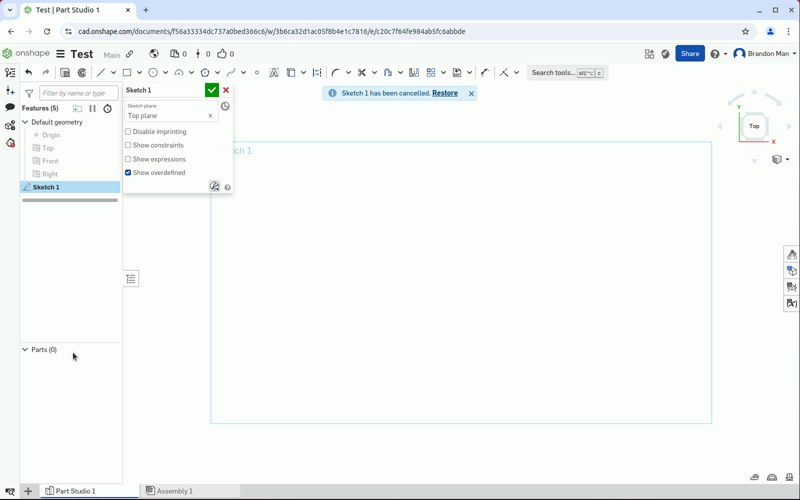
key(l)
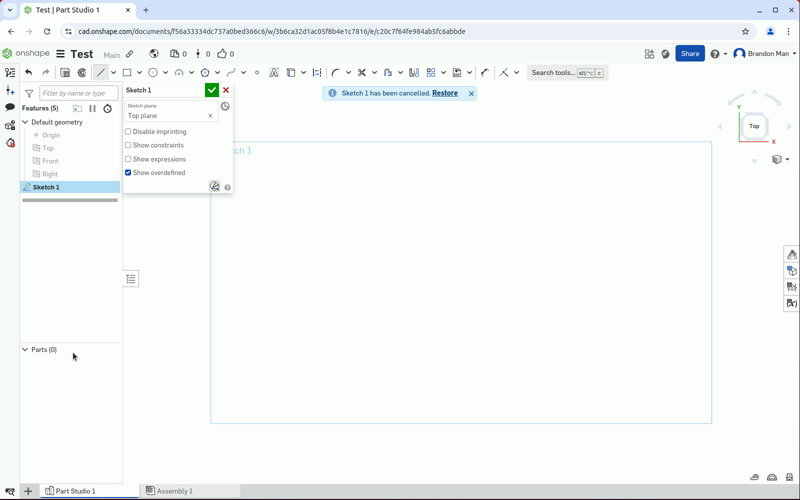
key_down(shift)
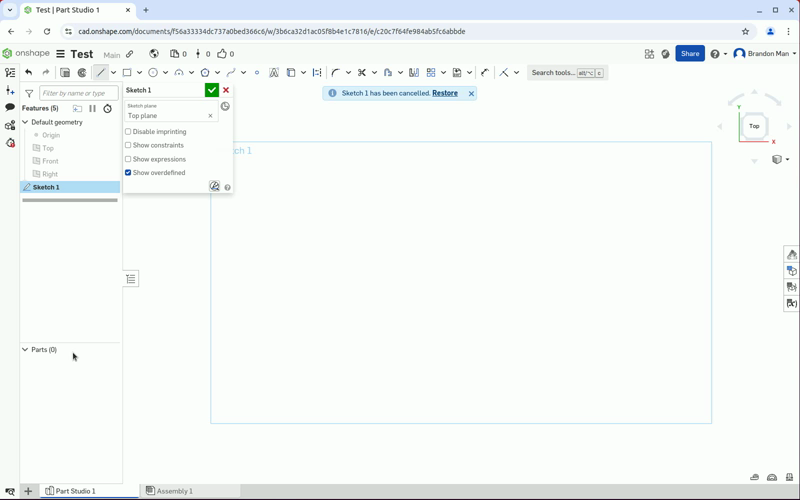
mouse_move(383, 276)
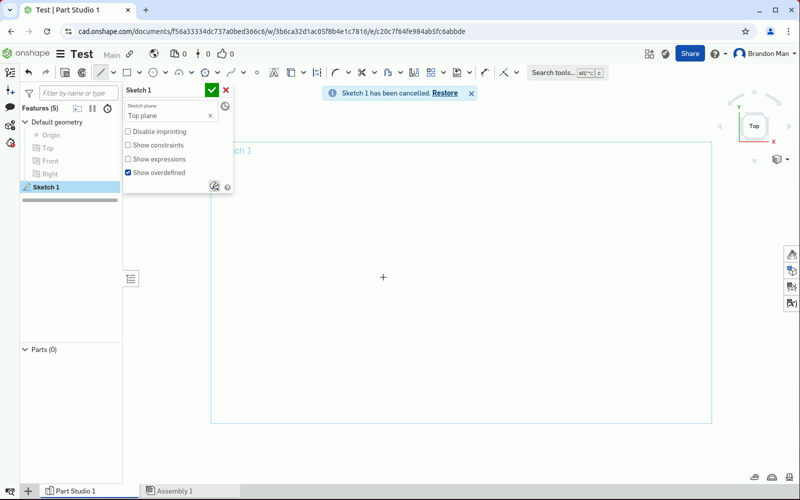
click(383, 276)
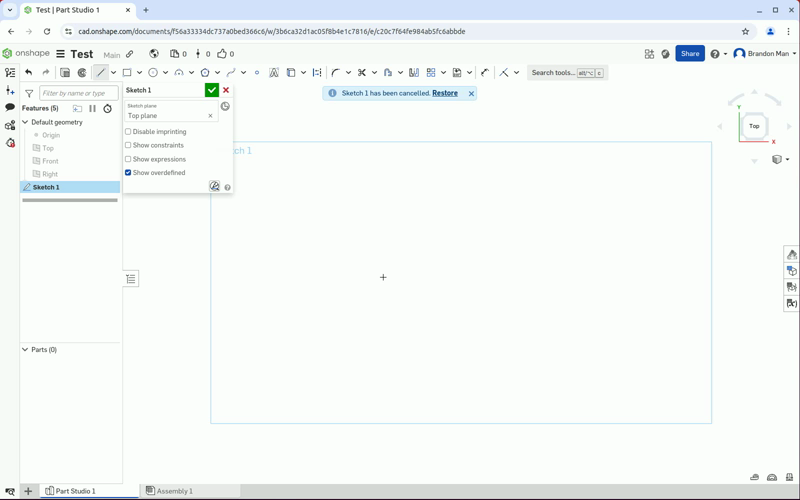
key_up(shift)
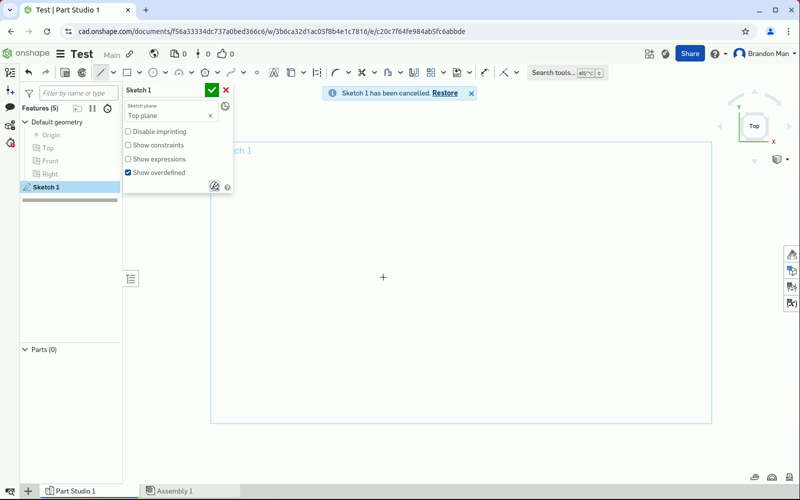
key_down(shift)
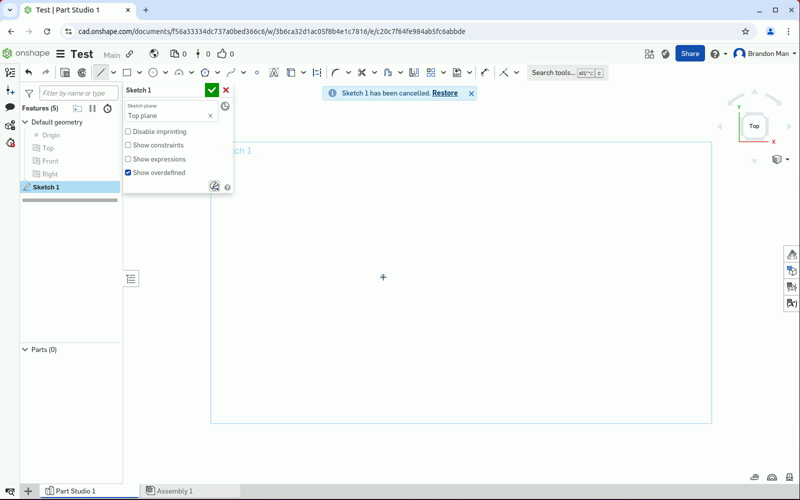
mouse_move(490, 276)
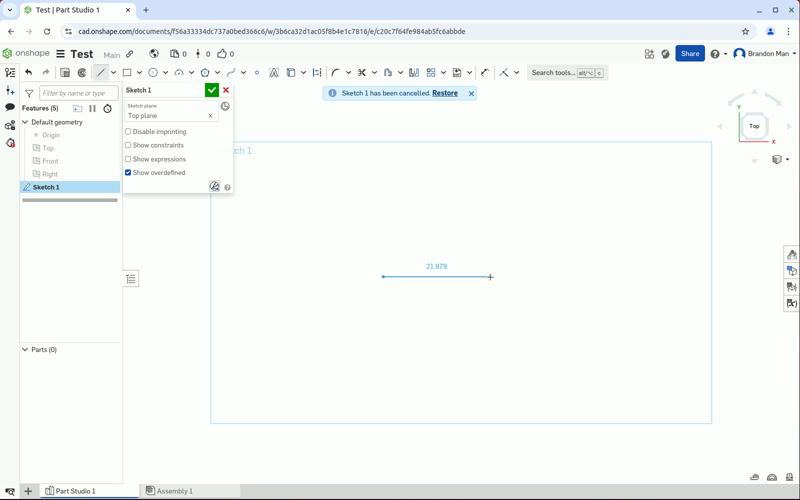
click(490, 276)
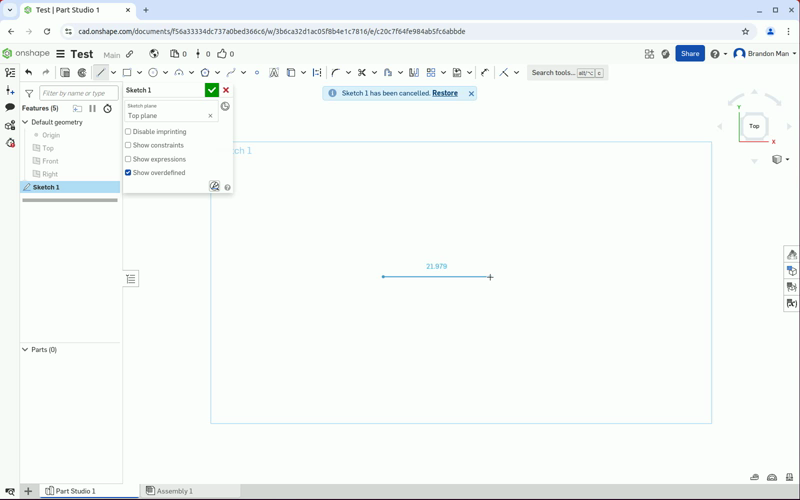
key_up(shift)
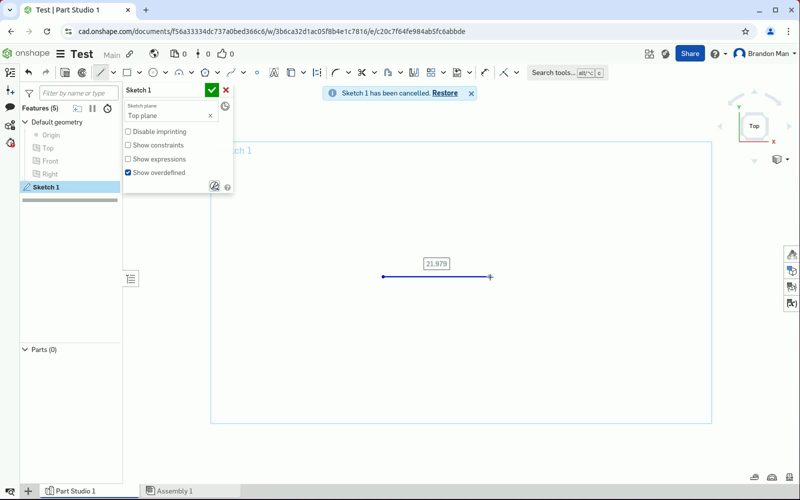
key_down(shift)
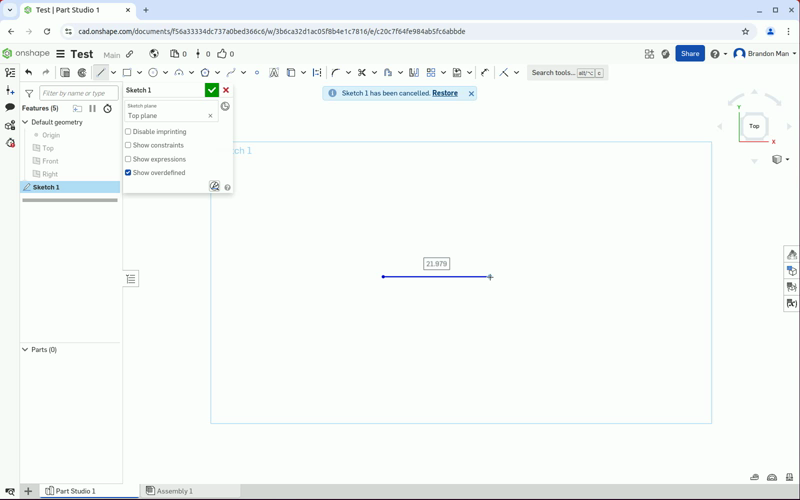
mouse_move(490, 170)
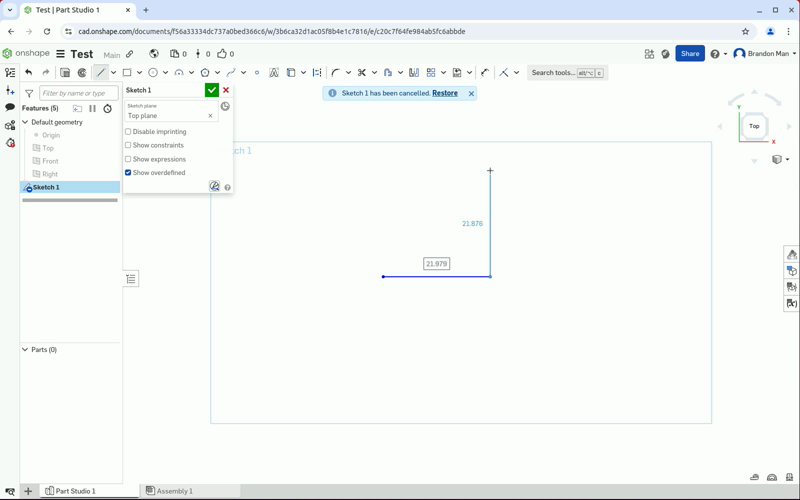
click(490, 170)
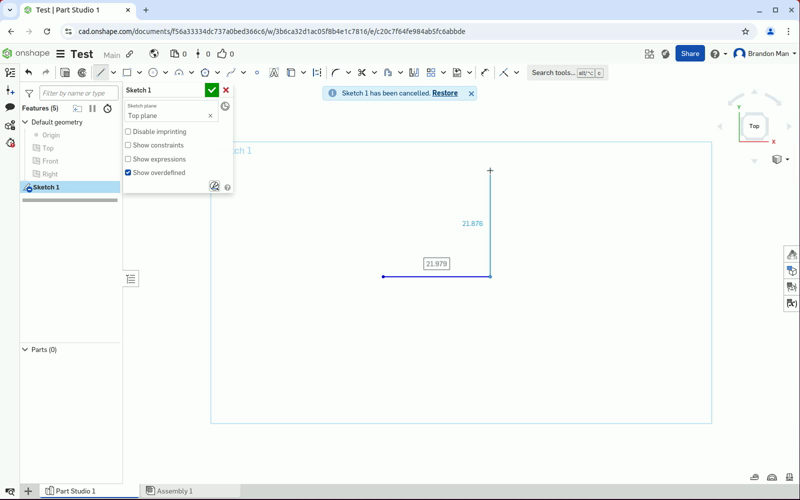
key_up(shift)
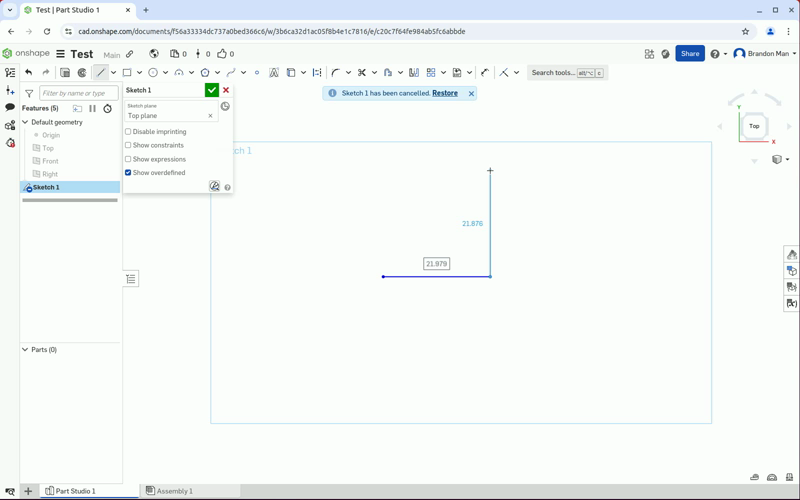
key_down(shift)
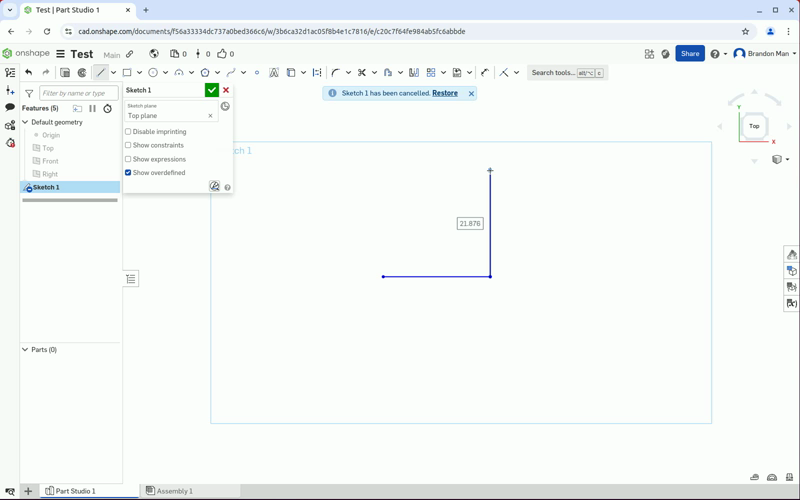
mouse_move(383, 170)
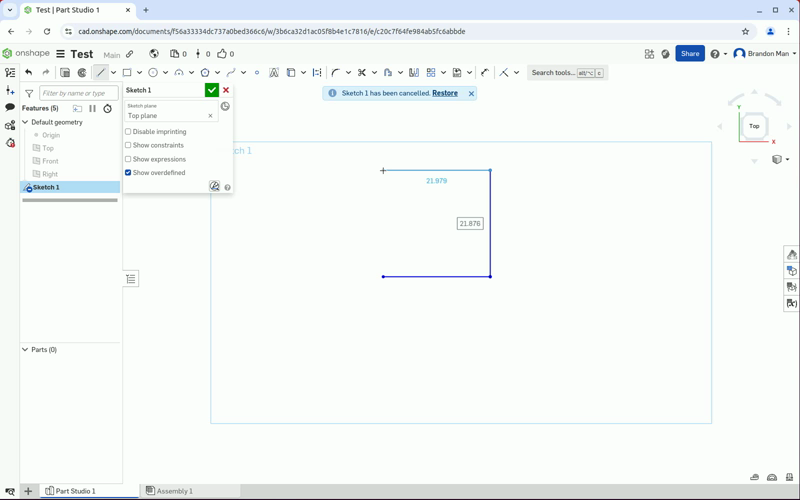
click(383, 170)
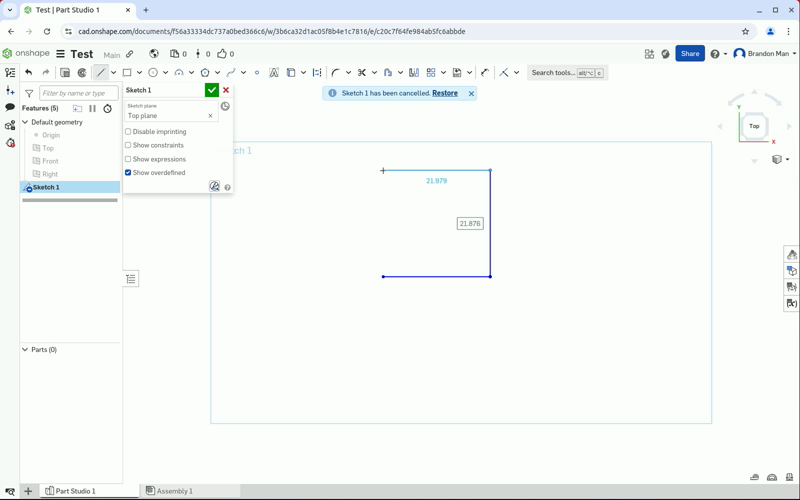
key_up(shift)
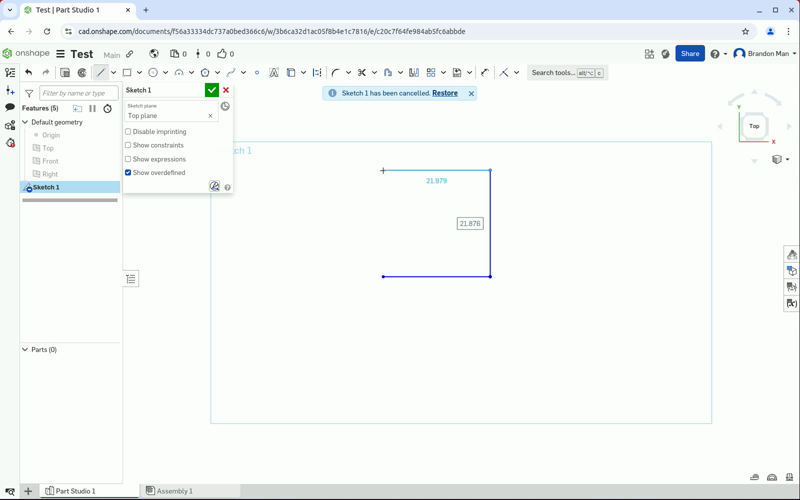
key_down(shift)
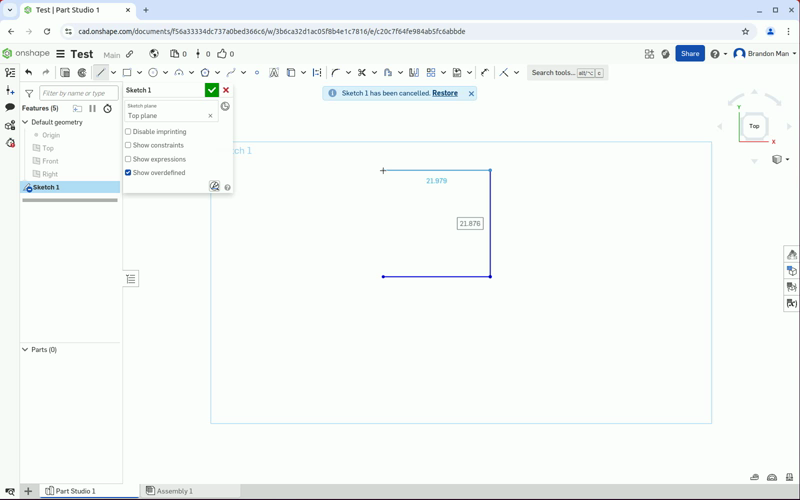
mouse_move(383, 276)
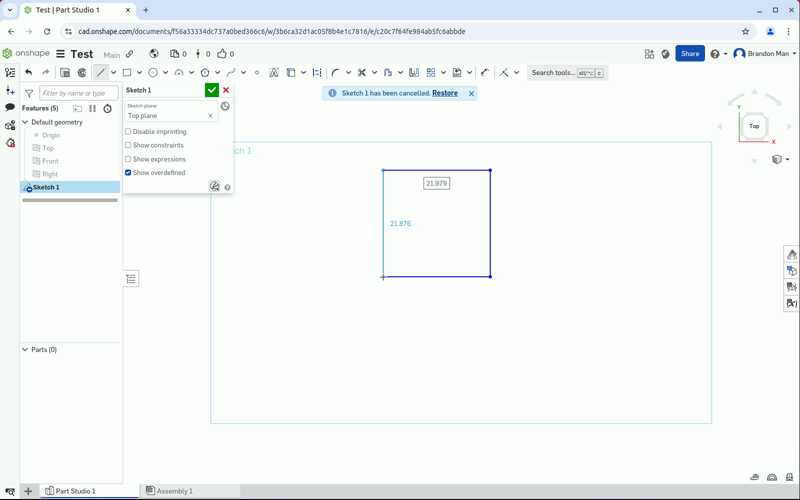
key_up(shift)
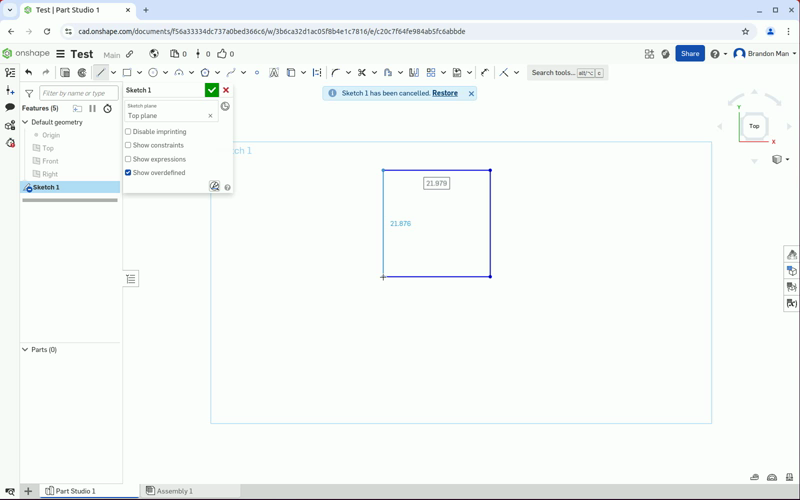
click(383, 276)
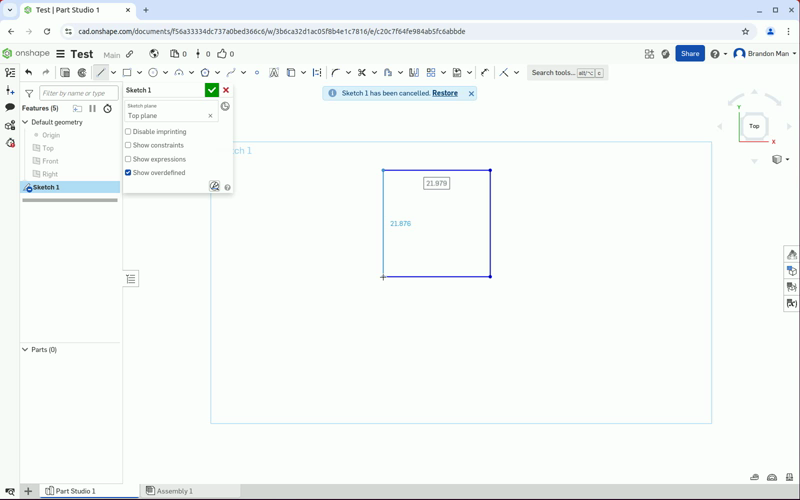
key(esc)
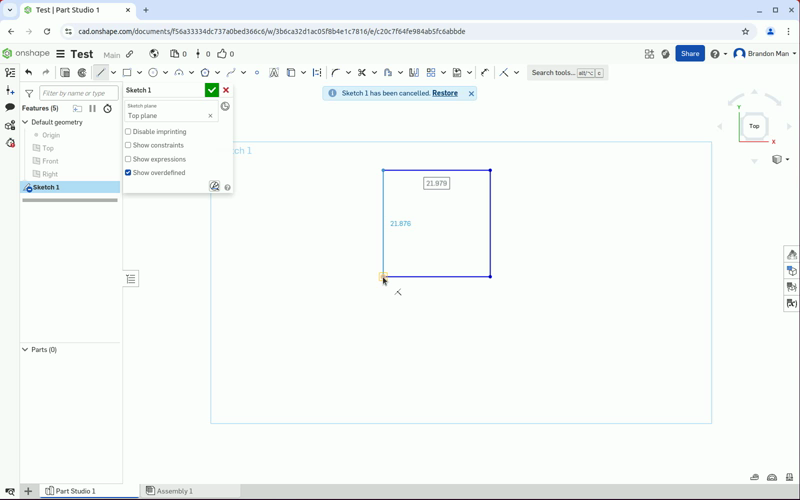
mouse_move(477, 226)
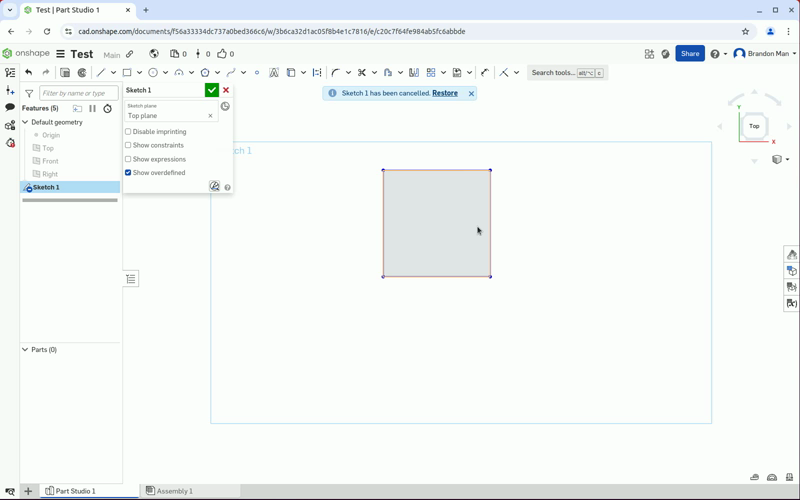
click(477, 226)
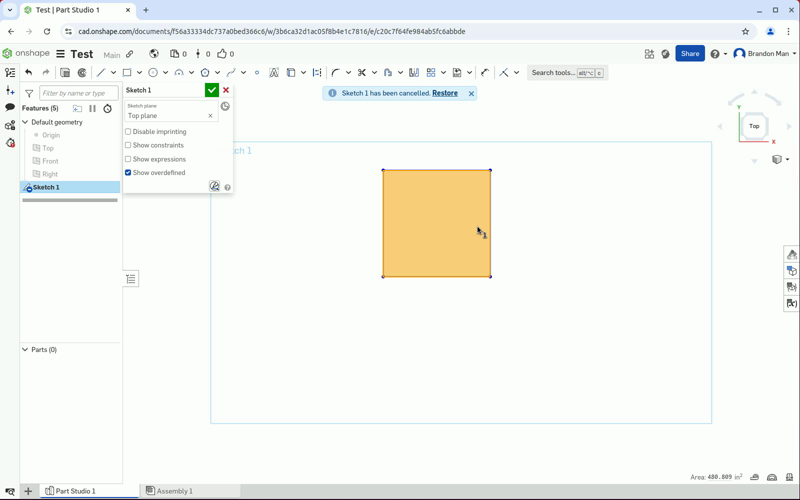
mouse_move(73, 352)
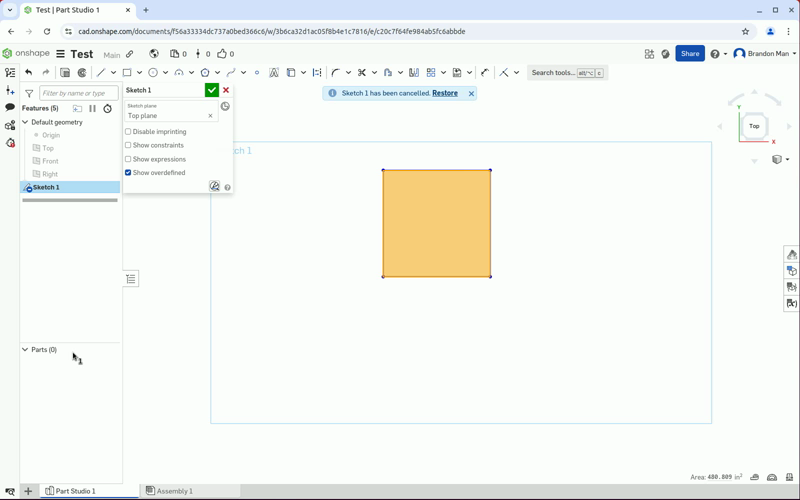
key(shift+y)
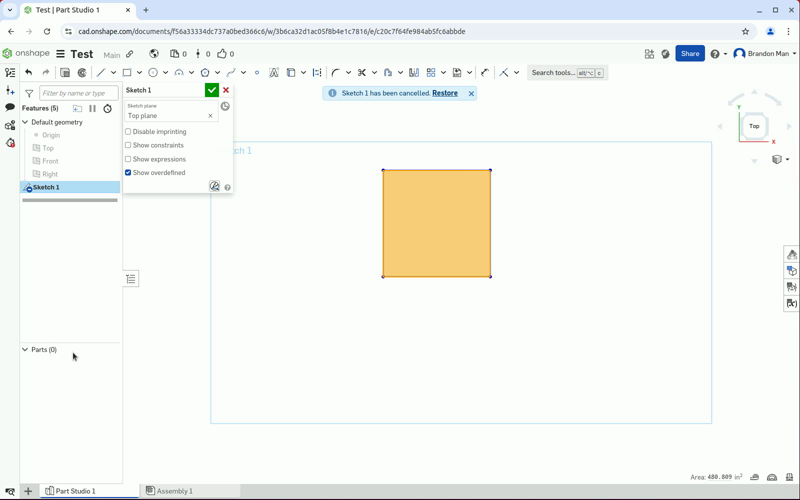
key(shift+e)
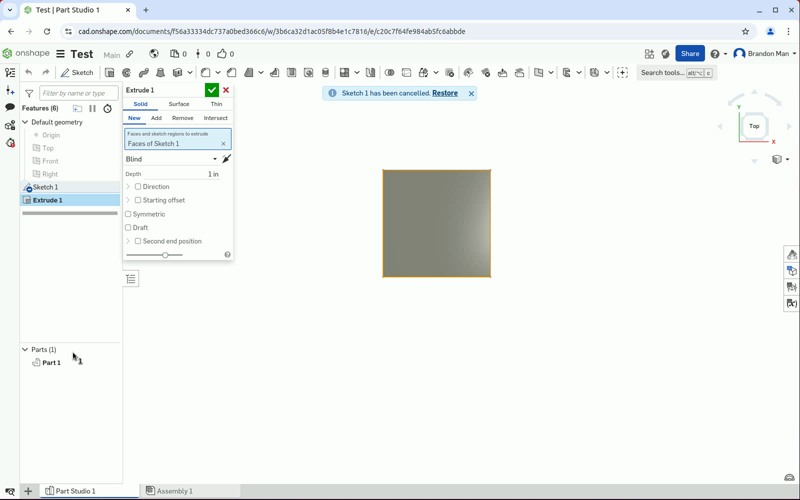
mouse_move(143, 106)
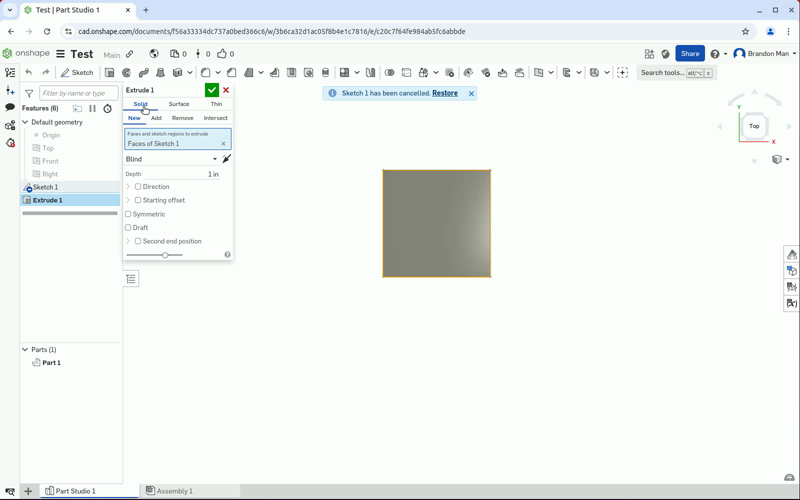
click(143, 106)
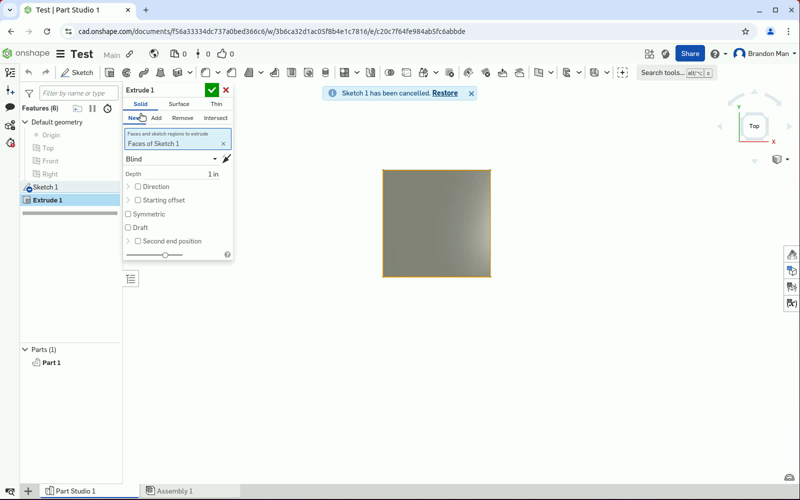
mouse_move(137, 120)
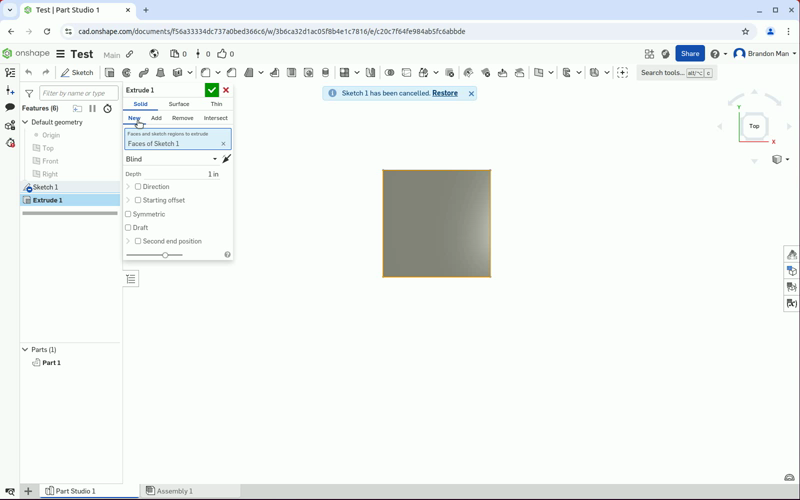
click(137, 120)
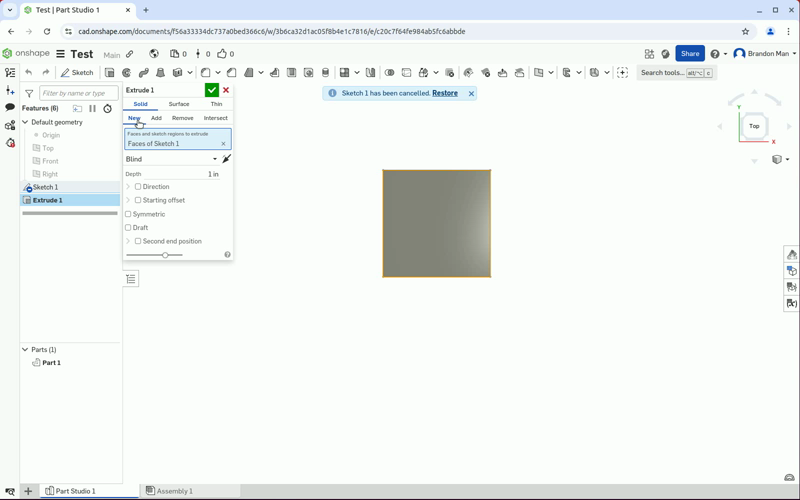
key(tab, 4)
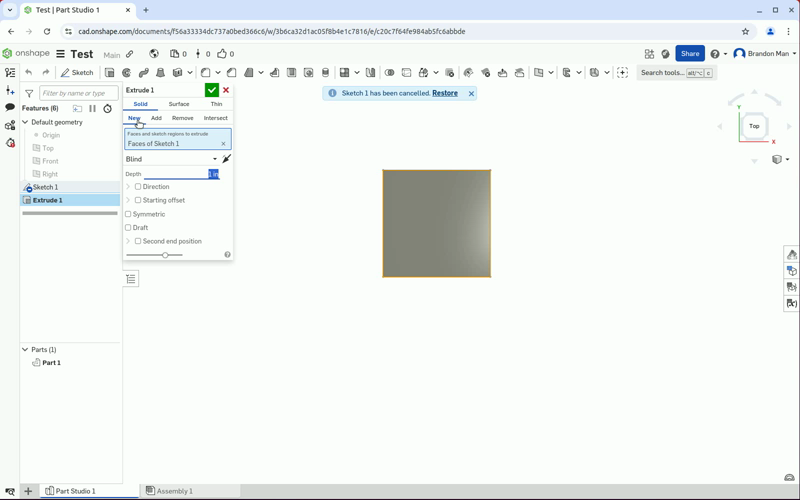
text(5.536)
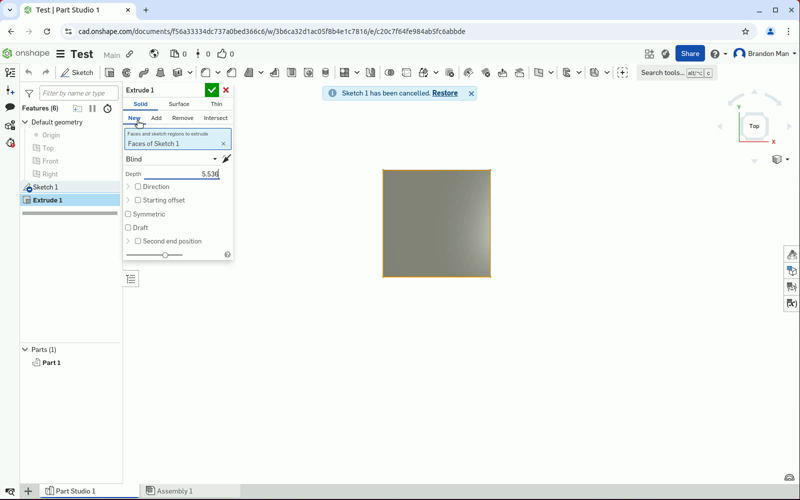
key(enter)
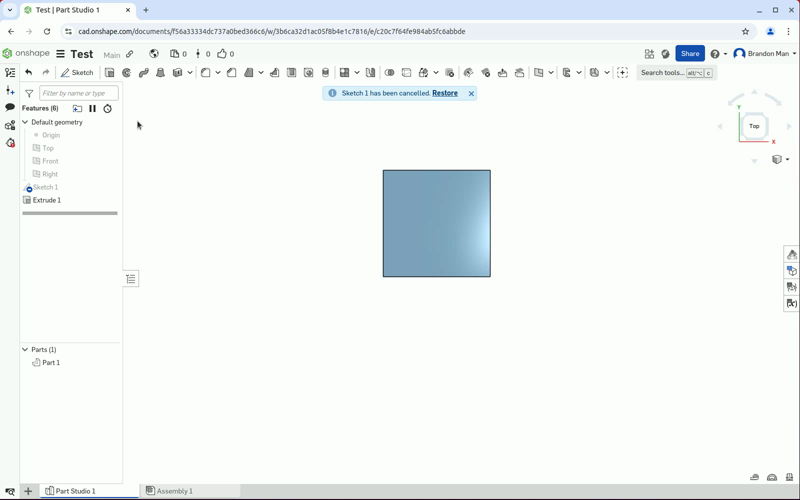
key(shift+h)
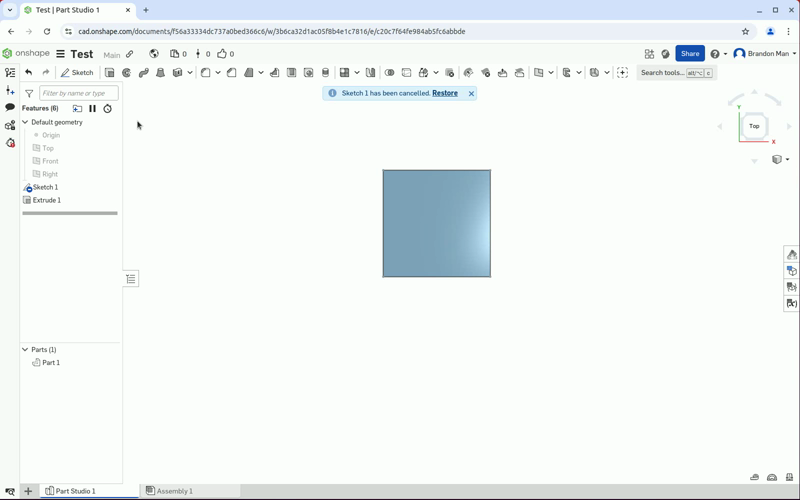
key(shift+h)
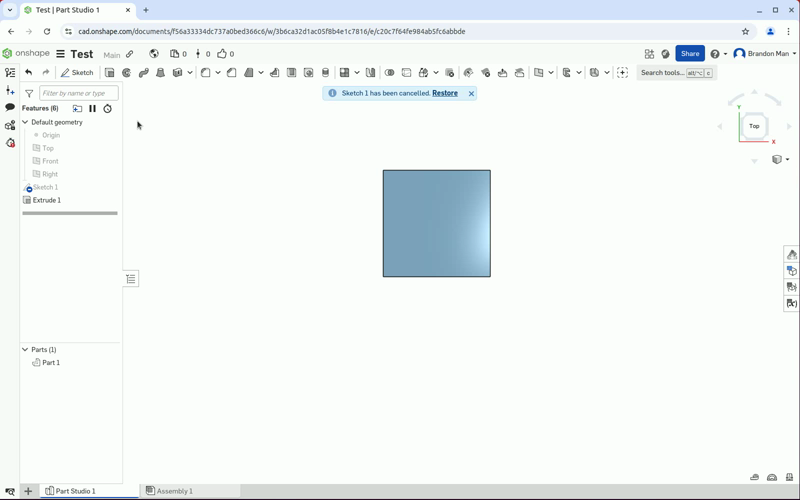
mouse_move(73, 189)
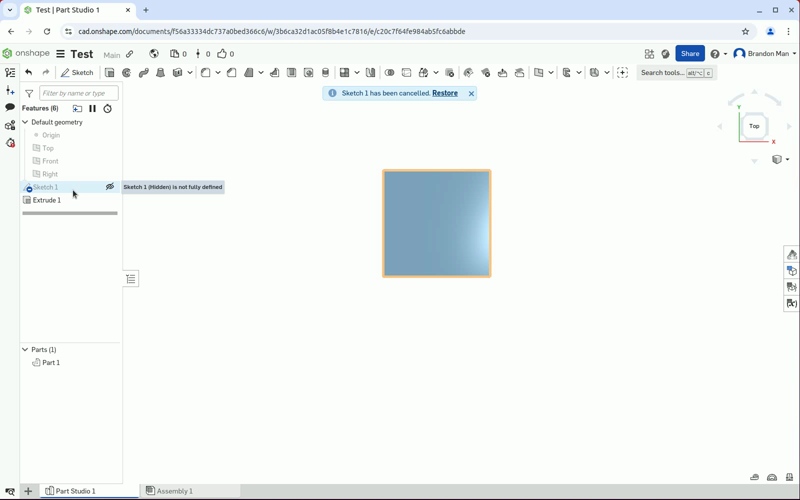
click(73, 189)
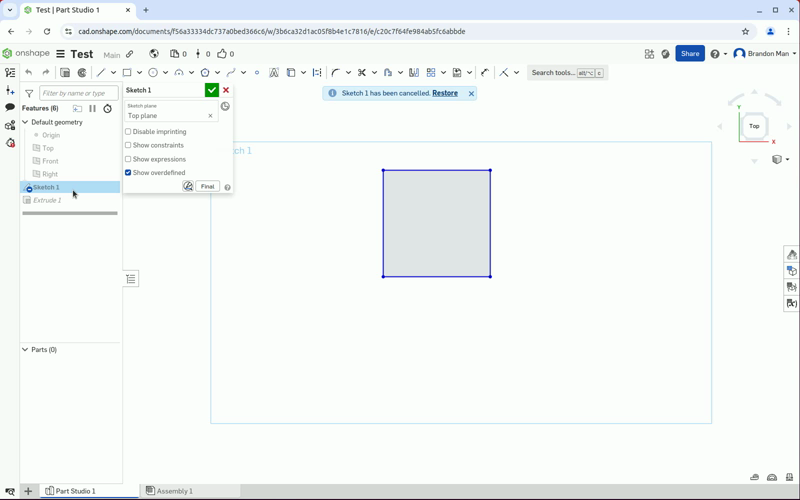
mouse_move(229, 92)
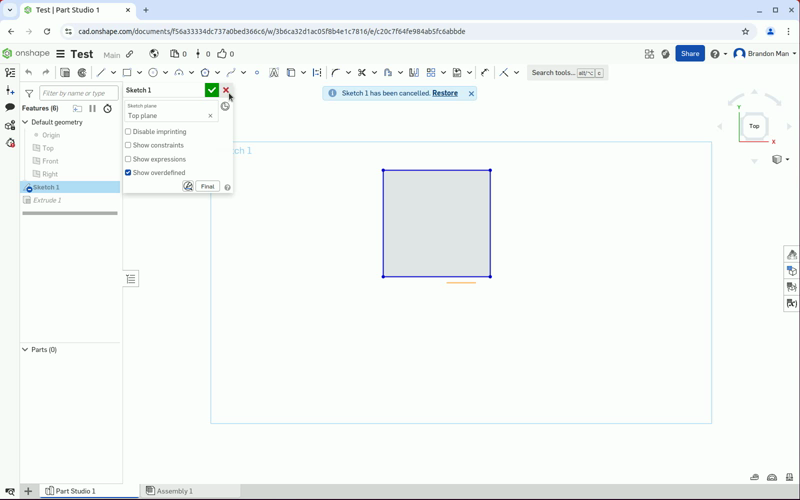
click(229, 92)
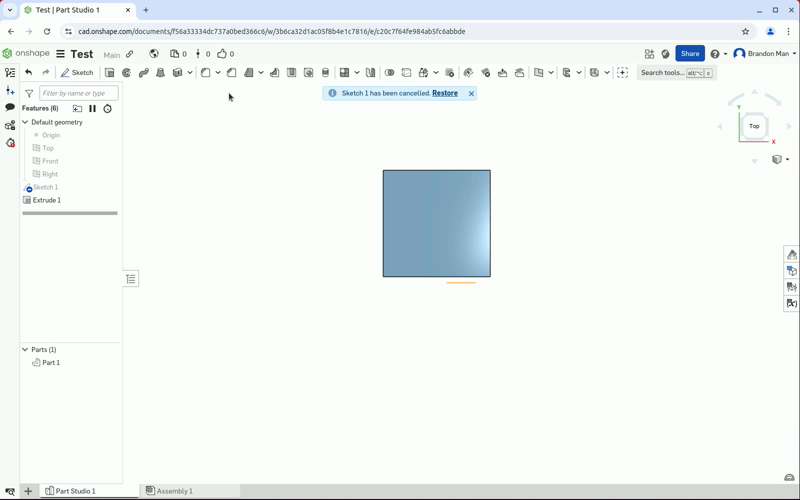
mouse_move(541, 75)
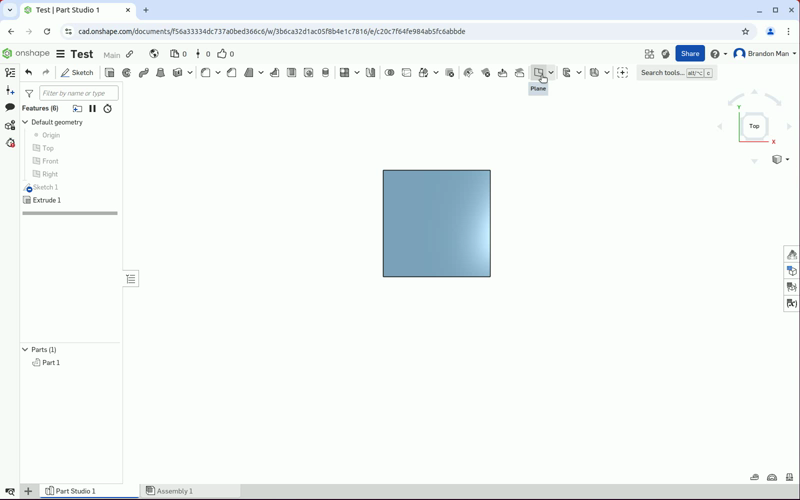
click(541, 75)
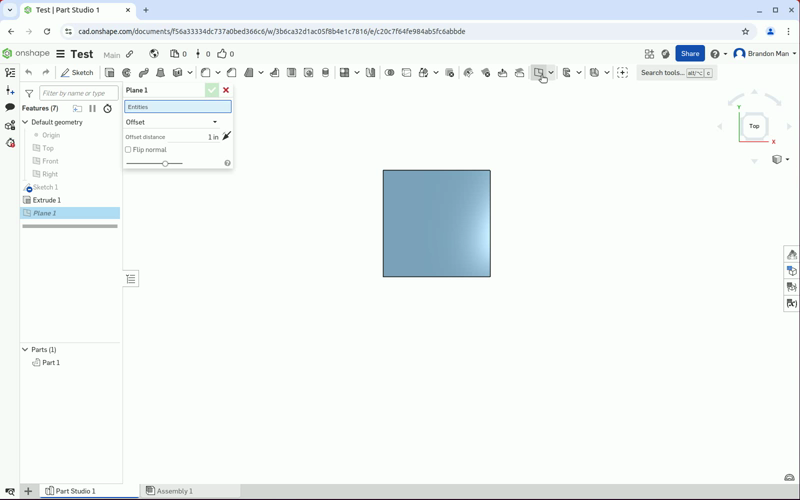
mouse_move(73, 150)
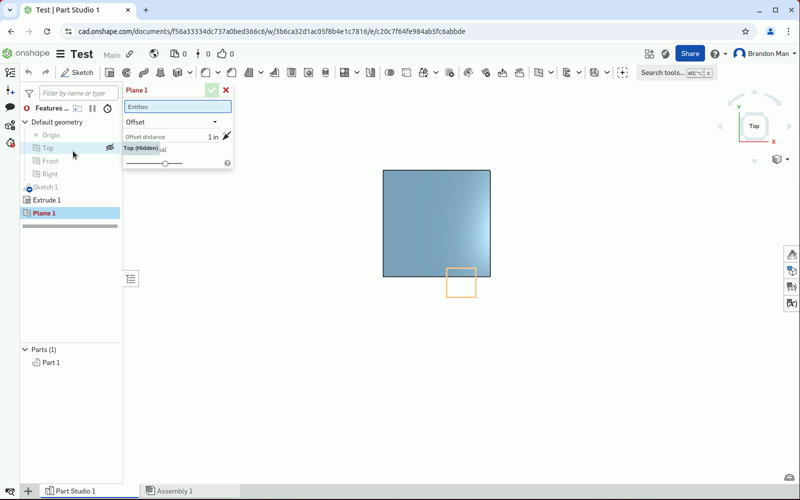
click(73, 150)
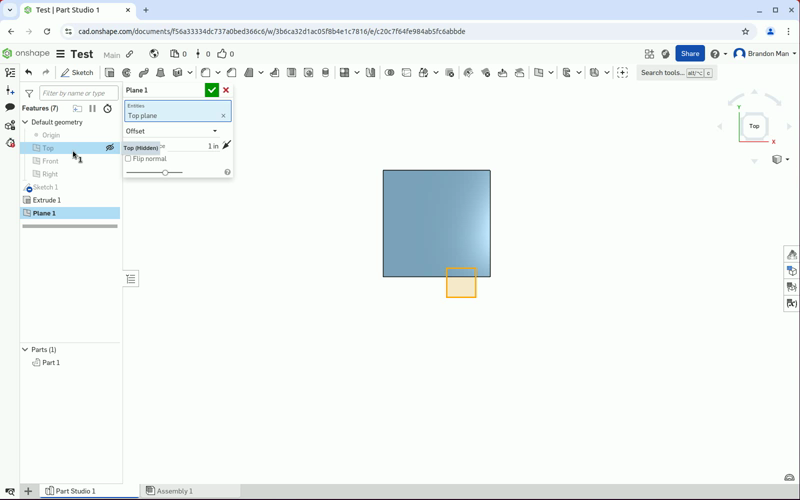
key(tab, 2)
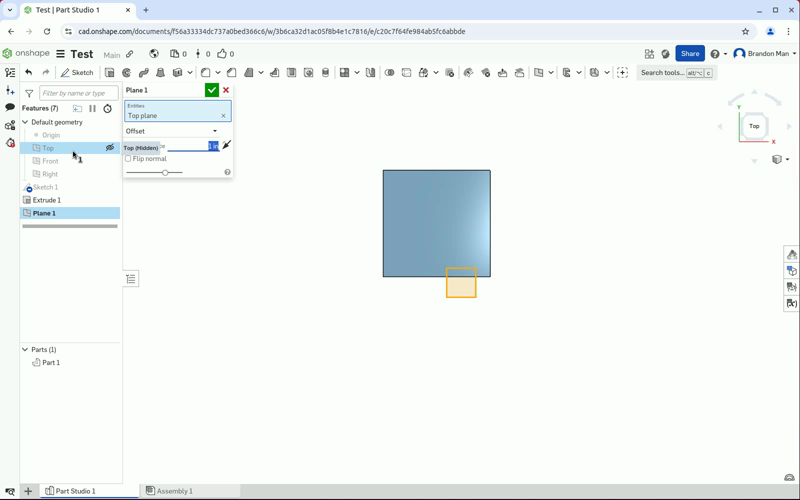
text(5.546)
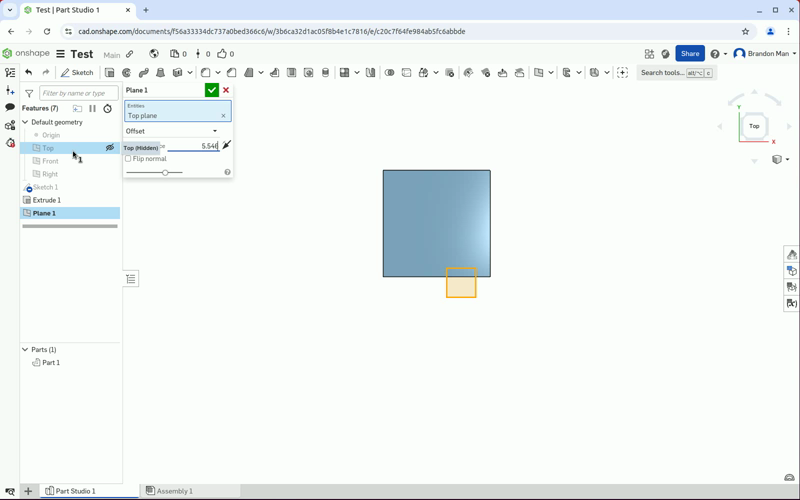
key(enter, 2)
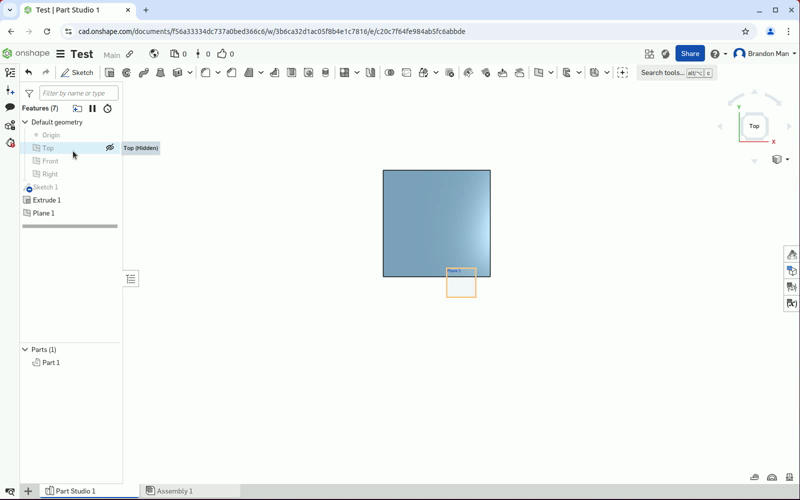
key(shift+s)
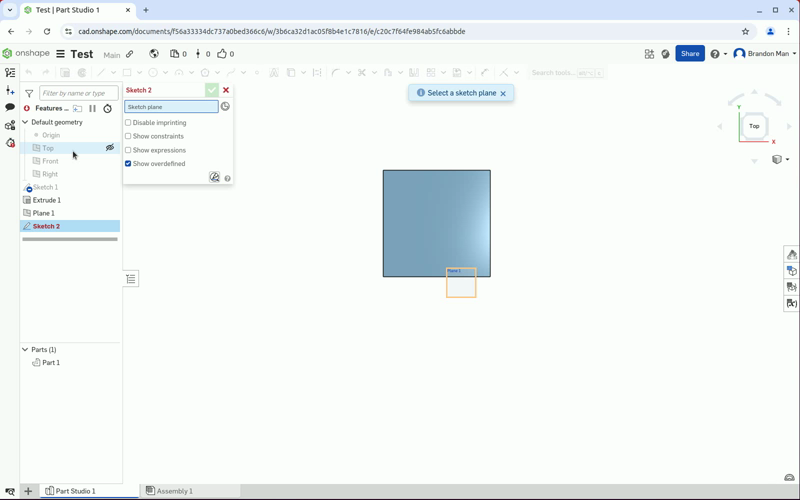
mouse_move(73, 215)
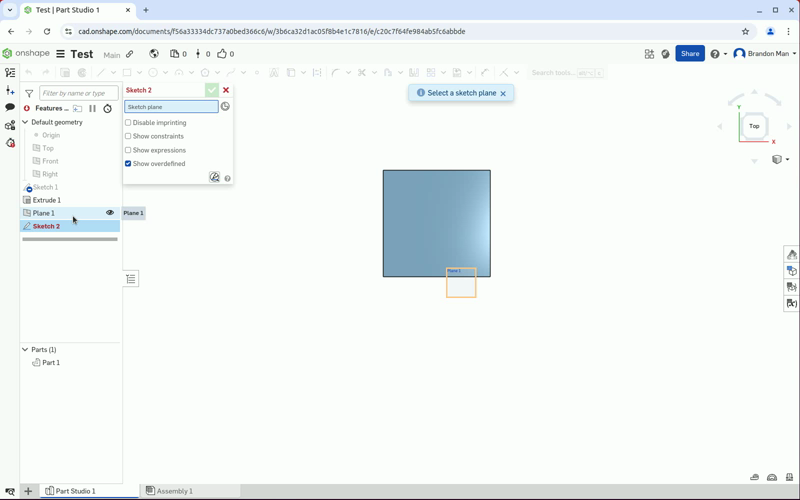
click(73, 215)
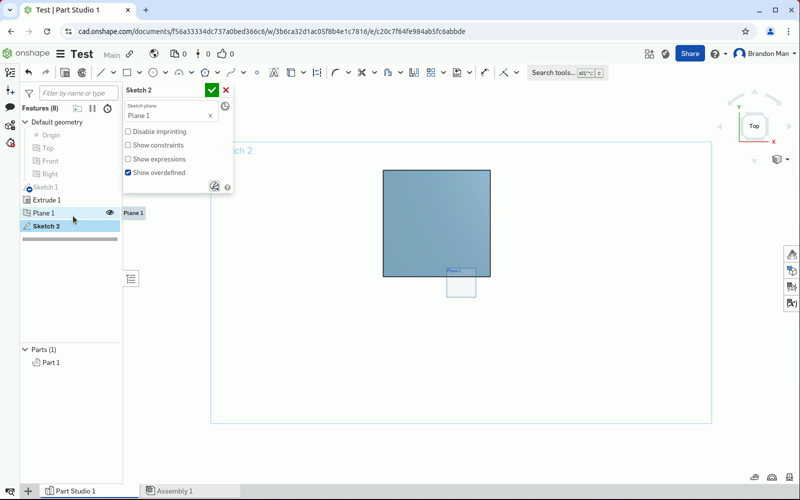
mouse_move(73, 352)
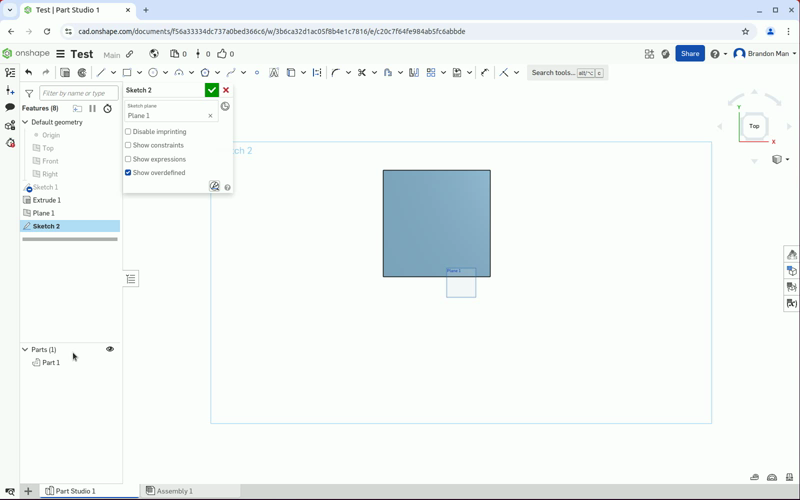
key(y)
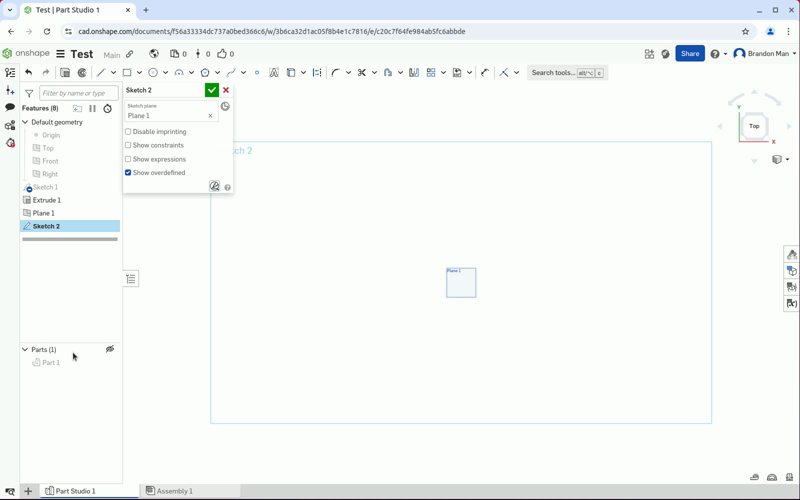
key(l)
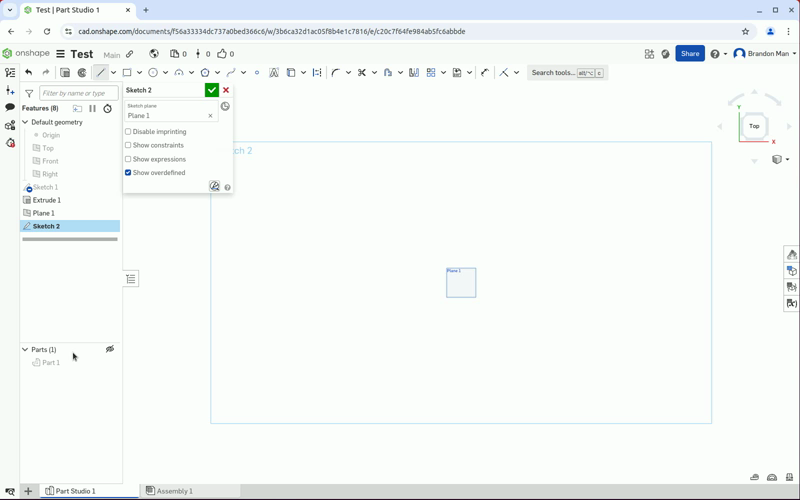
key_down(shift)
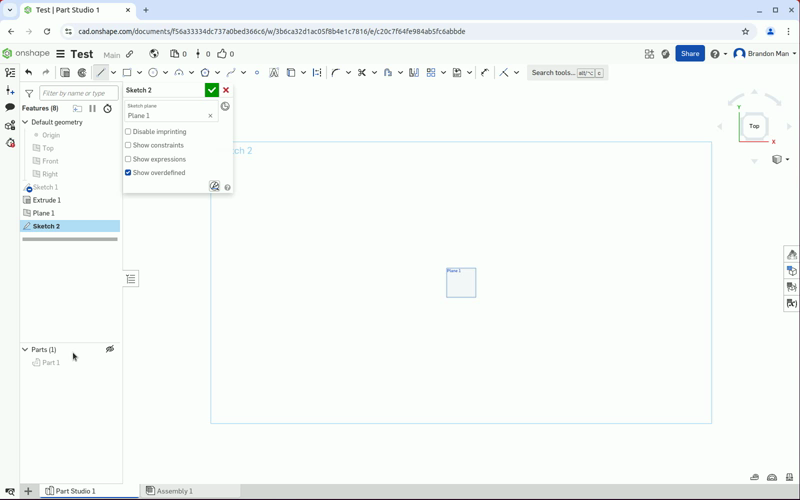
mouse_move(383, 197)
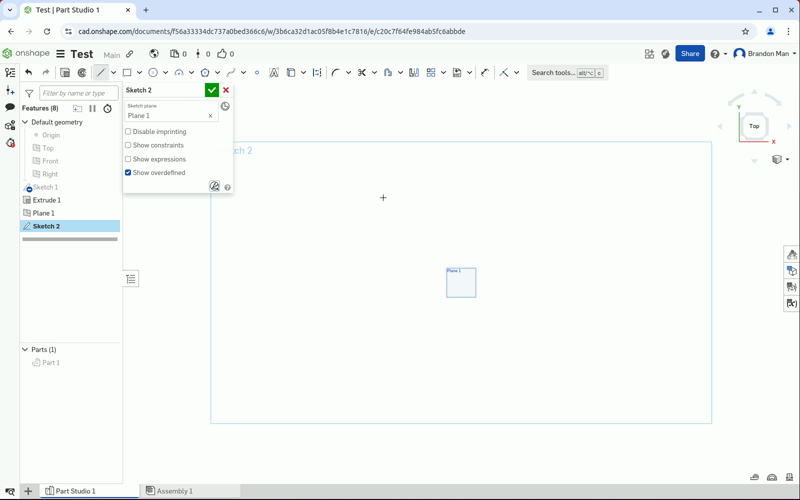
click(383, 197)
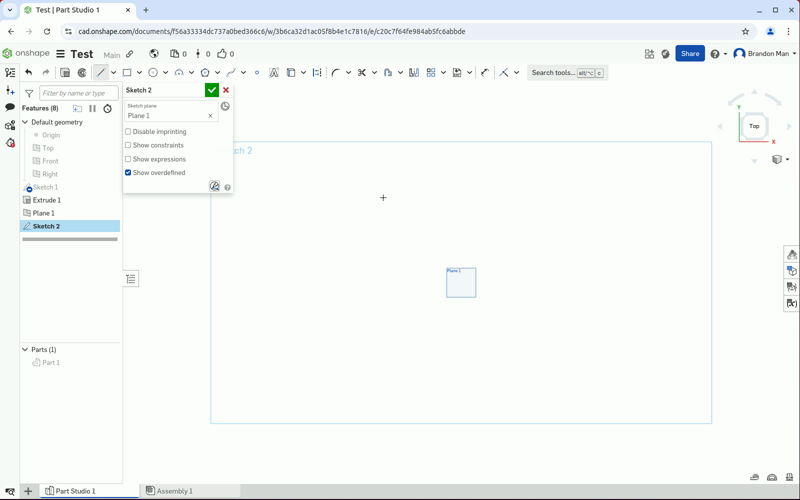
key_up(shift)
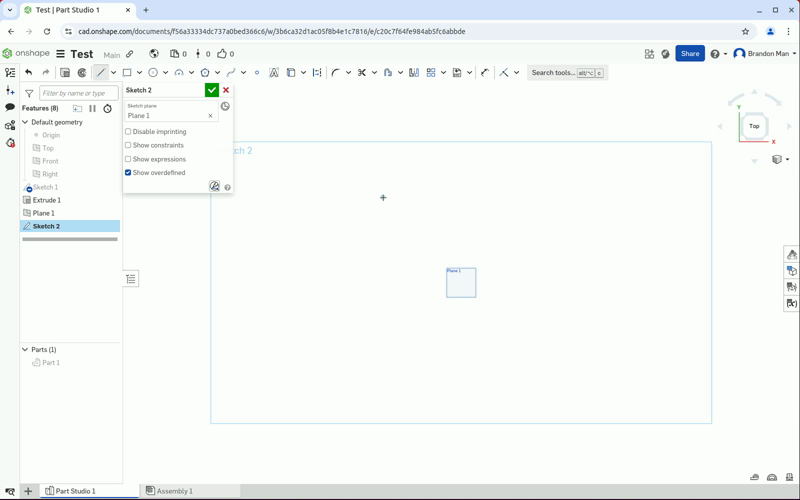
key_down(shift)
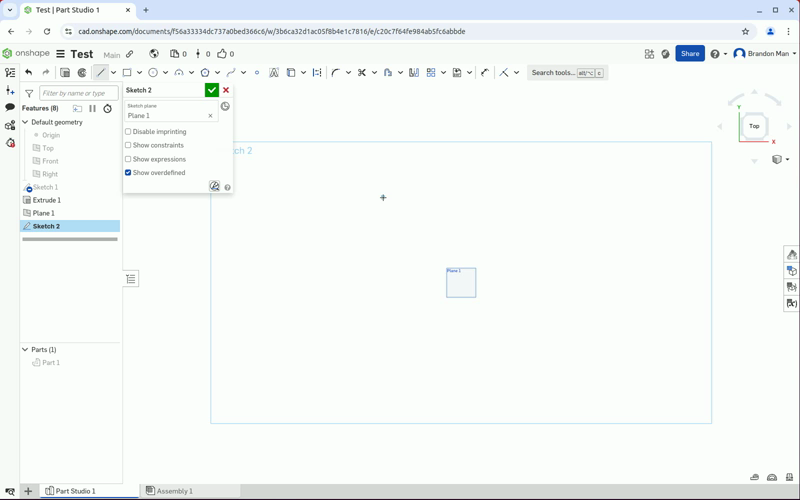
mouse_move(490, 197)
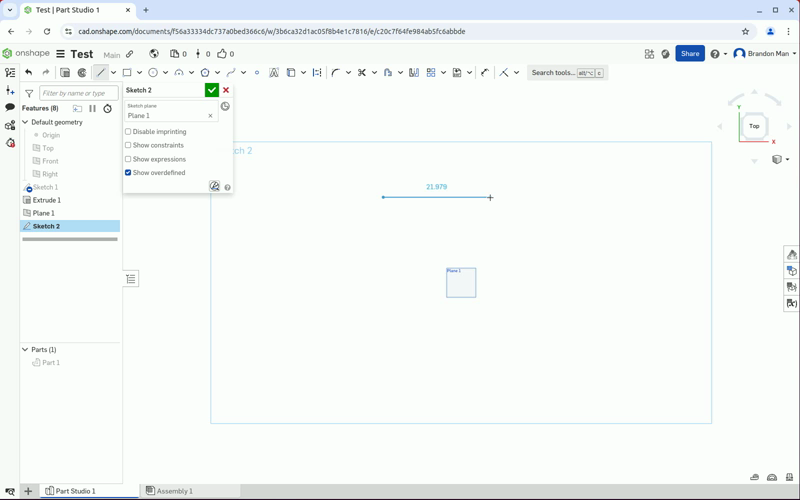
click(490, 197)
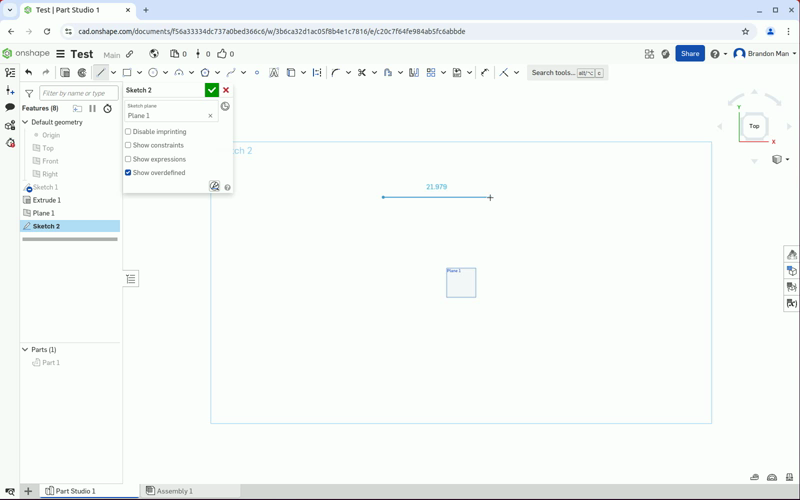
key_up(shift)
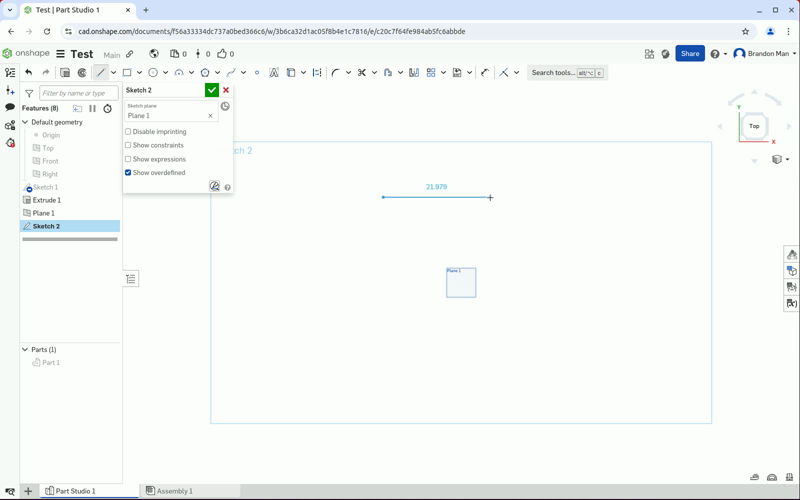
key_down(shift)
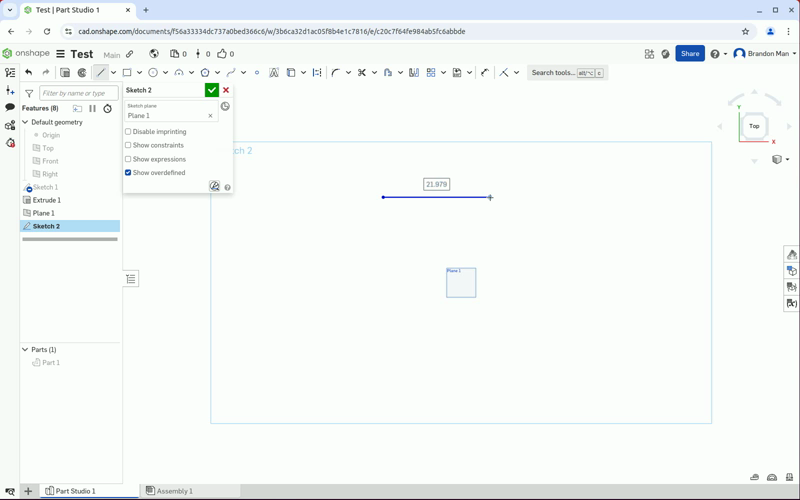
mouse_move(520, 197)
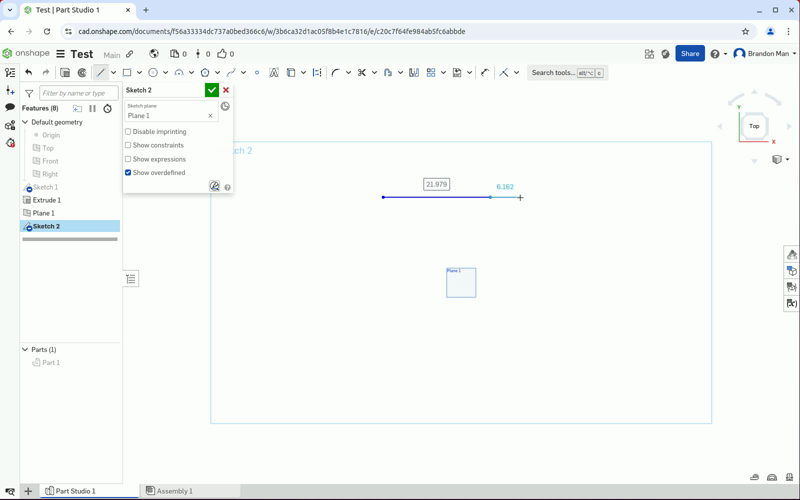
mouse_move(490, 170)
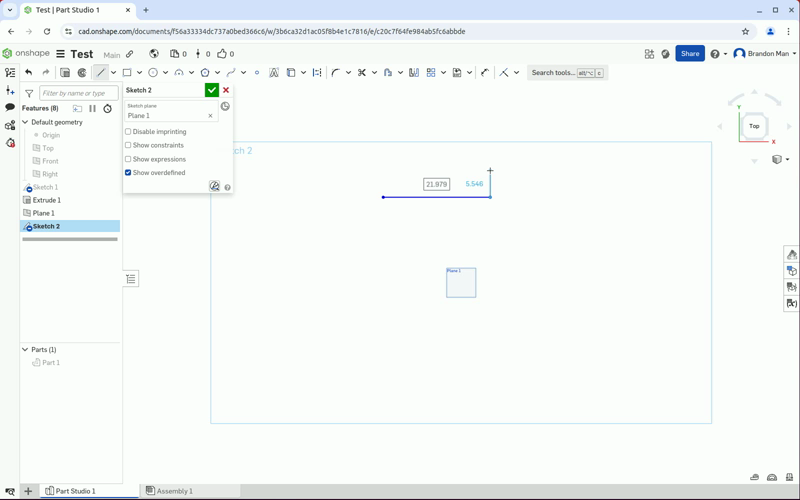
click(490, 170)
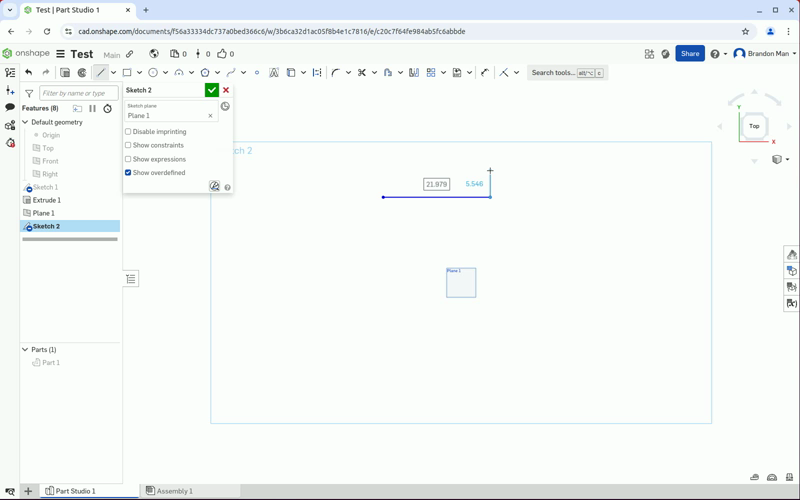
key_up(shift)
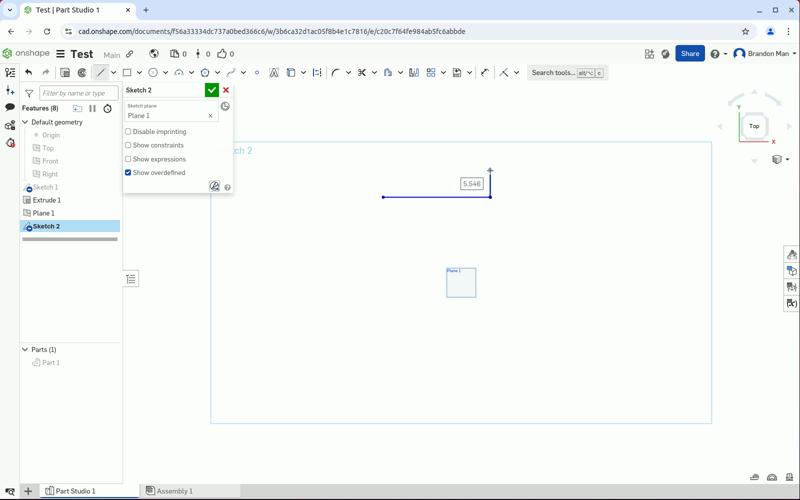
key_down(shift)
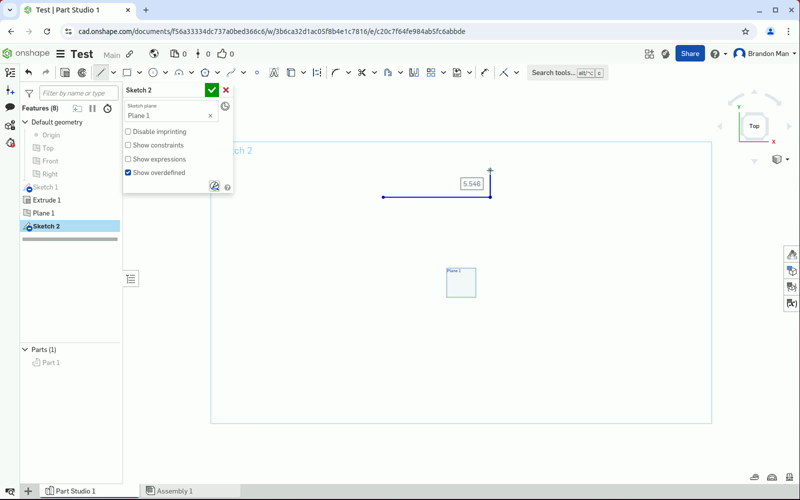
mouse_move(383, 170)
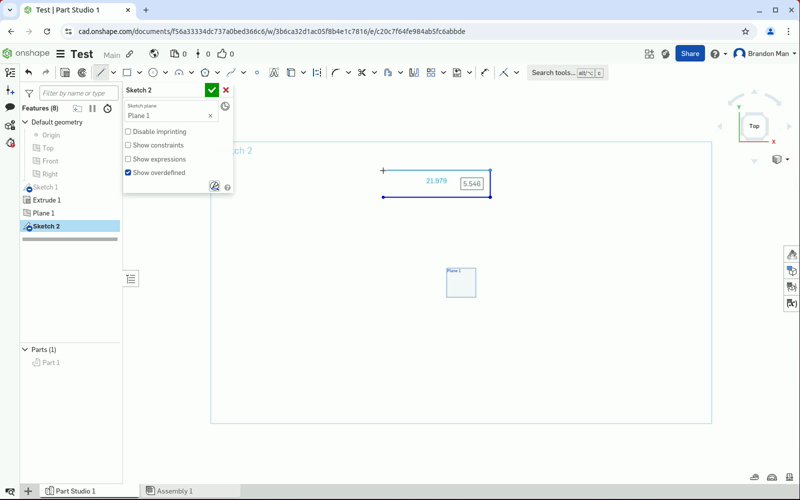
click(383, 170)
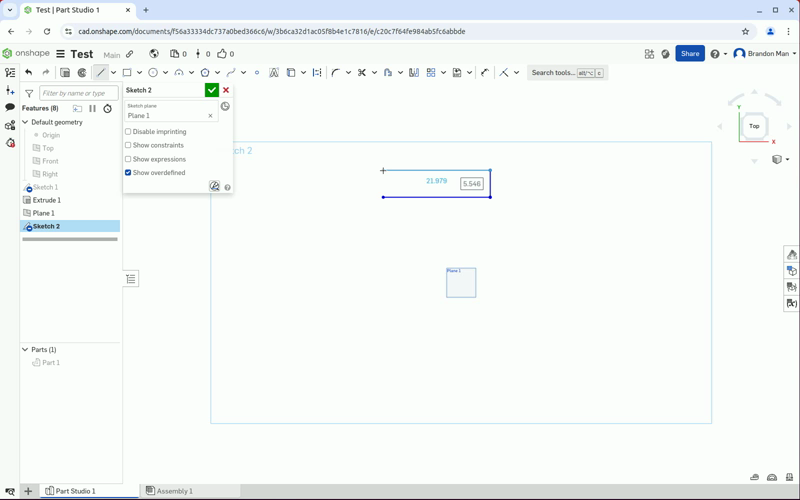
key_up(shift)
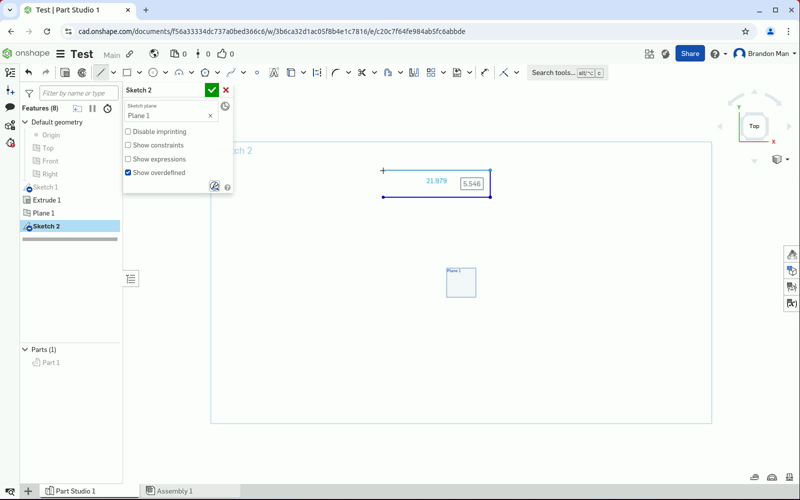
mouse_move(413, 170)
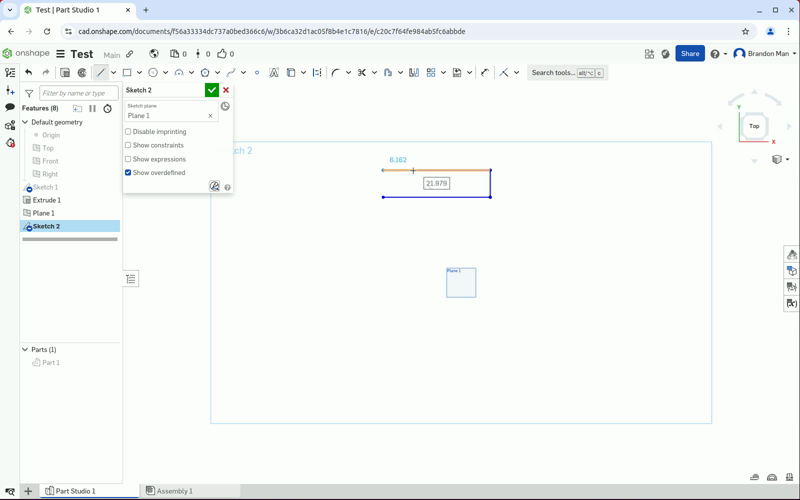
key_down(shift)
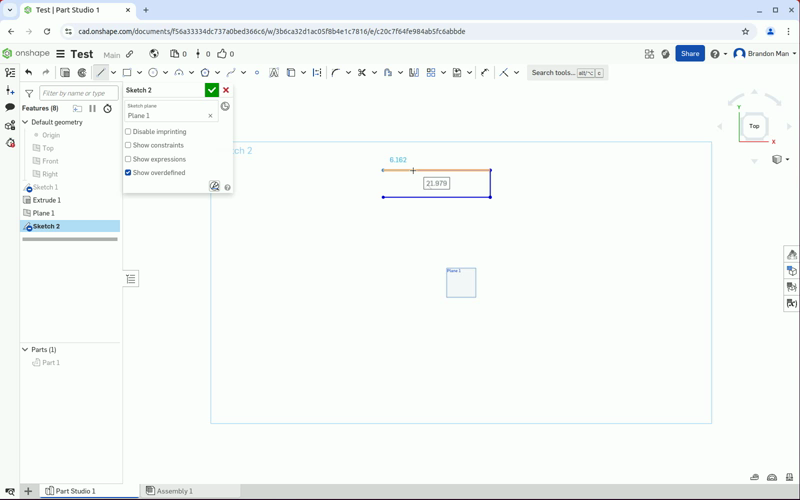
mouse_move(383, 197)
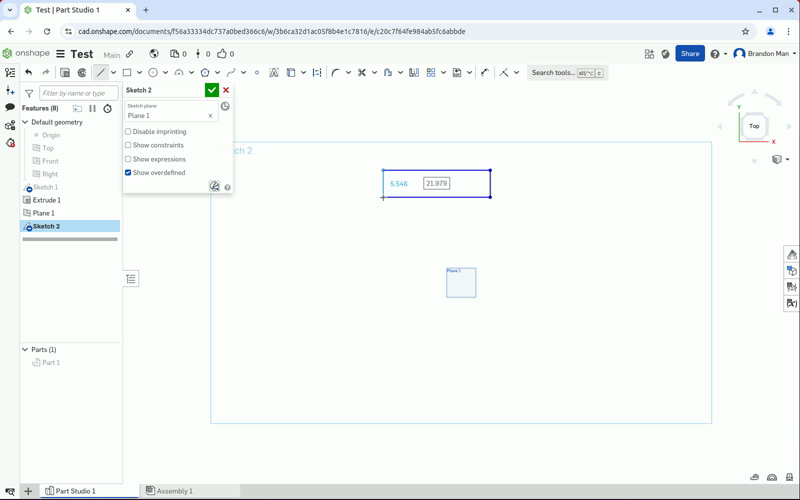
key_up(shift)
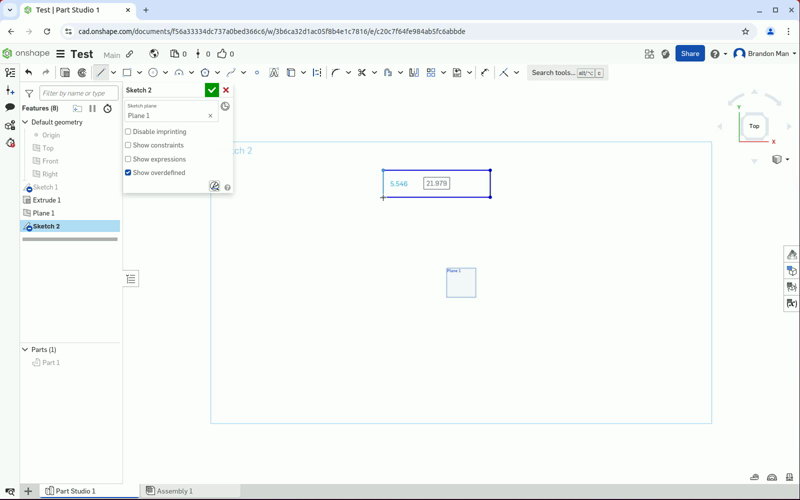
click(383, 197)
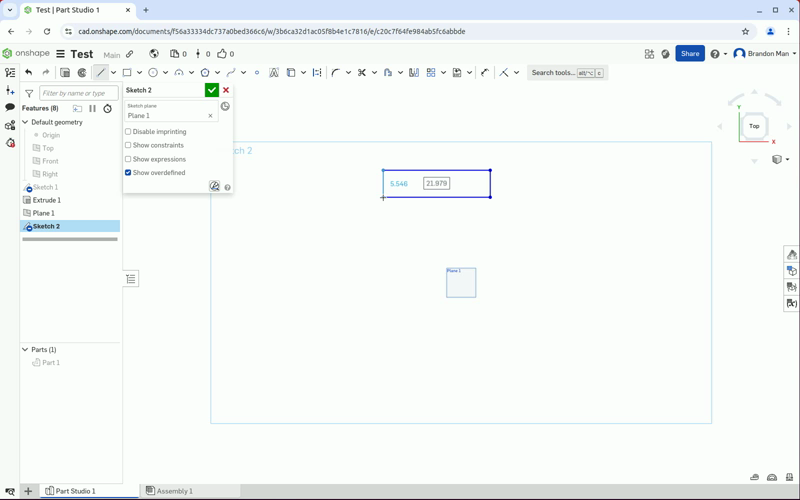
key(esc)
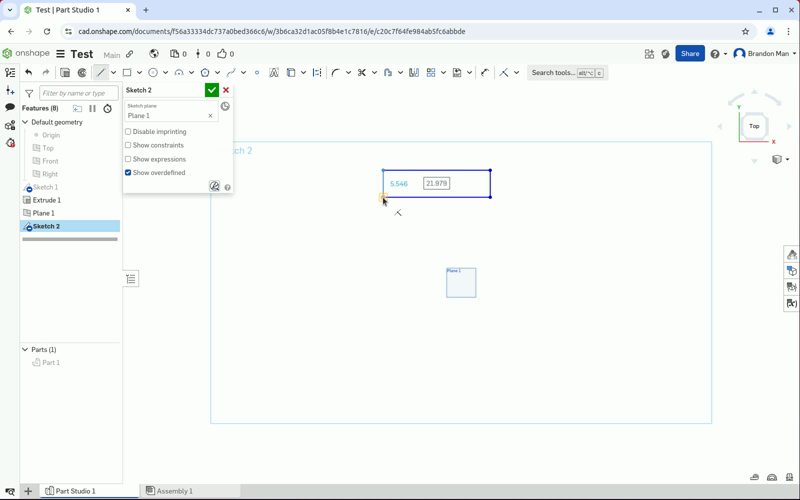
mouse_move(461, 175)
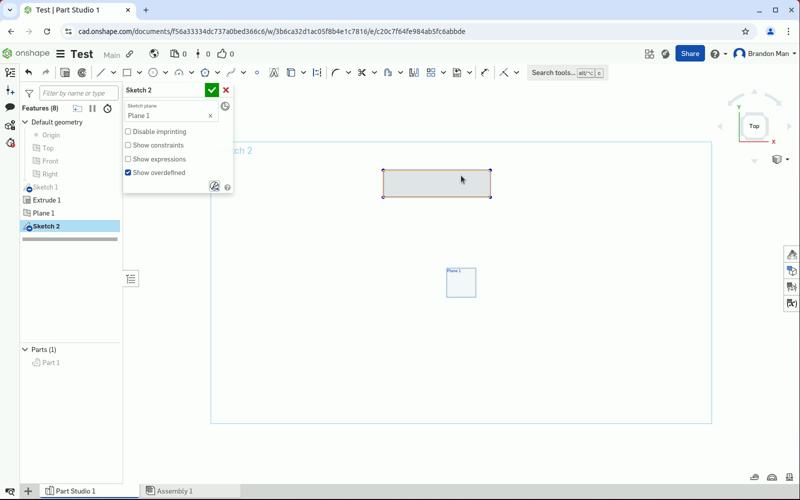
click(461, 175)
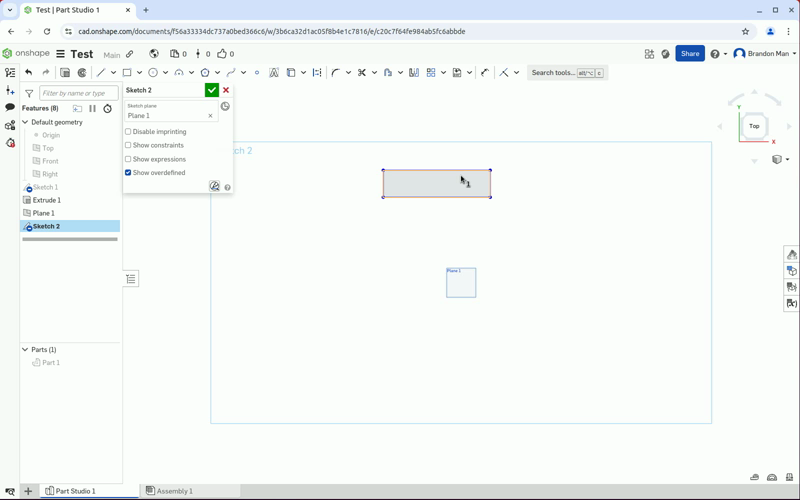
mouse_move(73, 352)
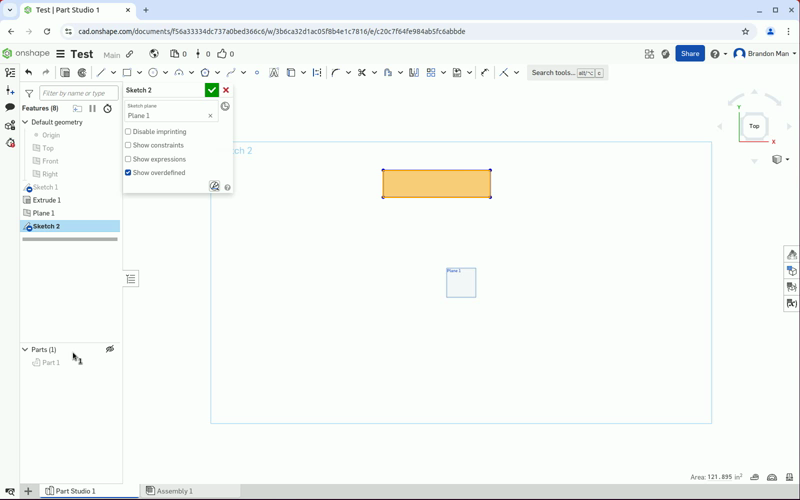
key(shift+y)
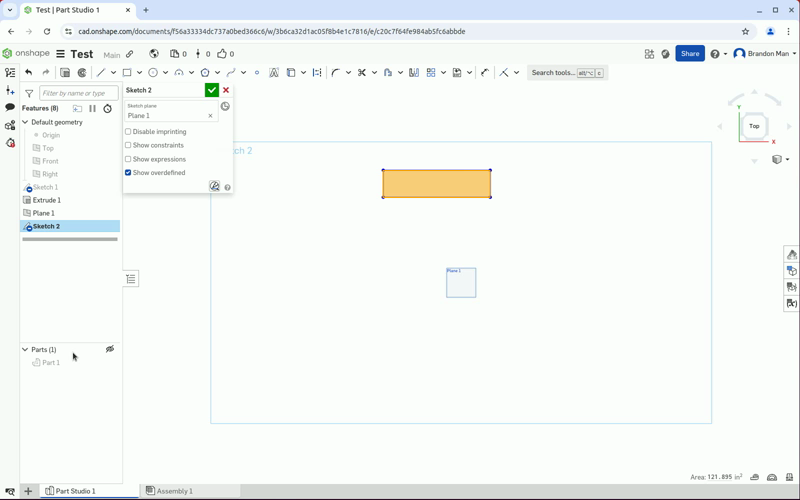
key(shift+e)
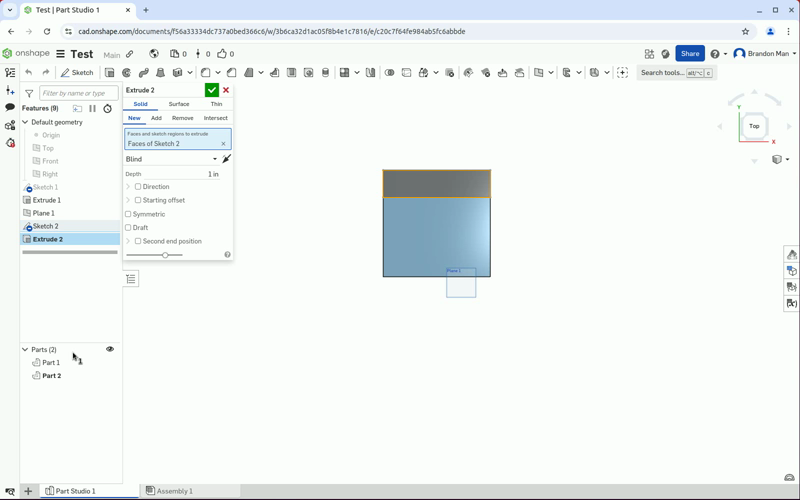
mouse_move(143, 106)
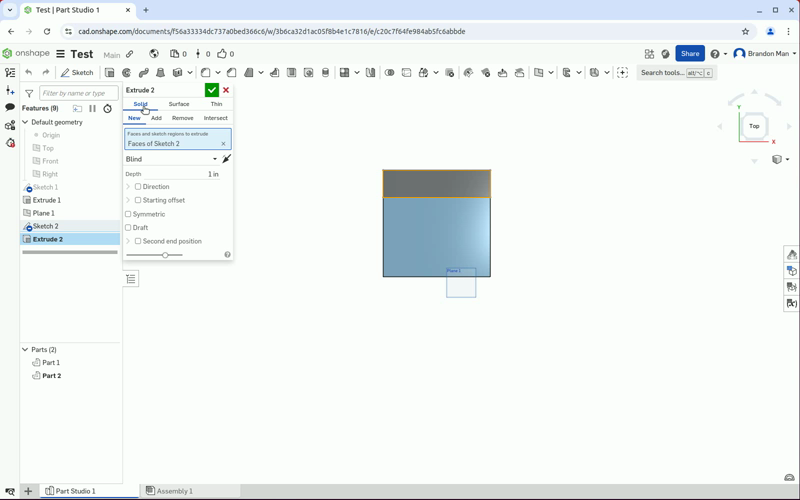
click(143, 106)
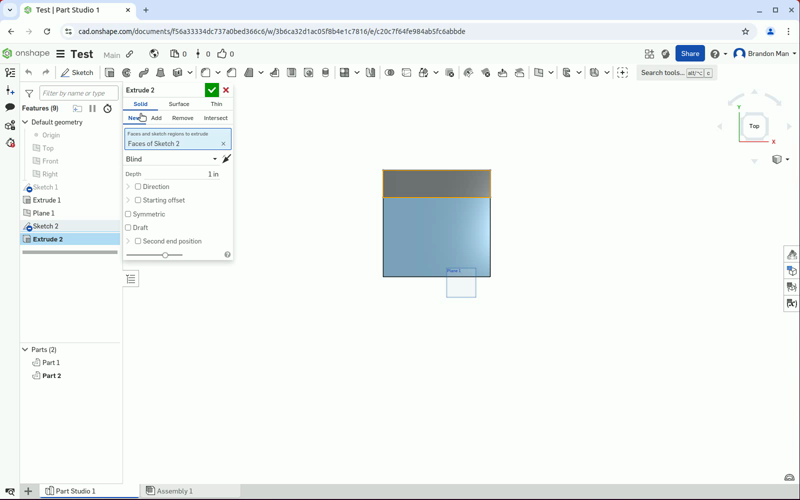
mouse_move(137, 120)
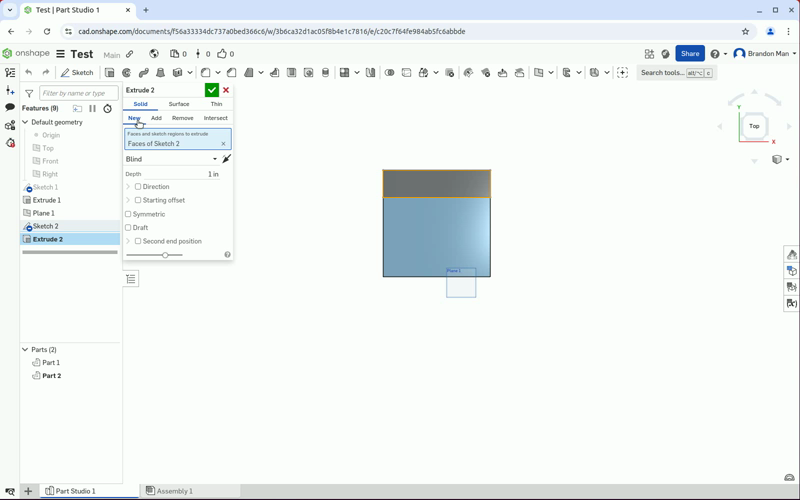
click(137, 120)
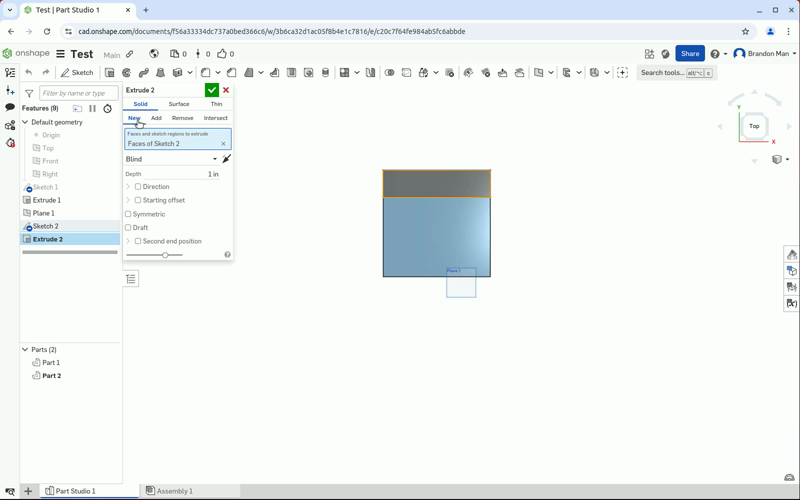
key(tab, 4)
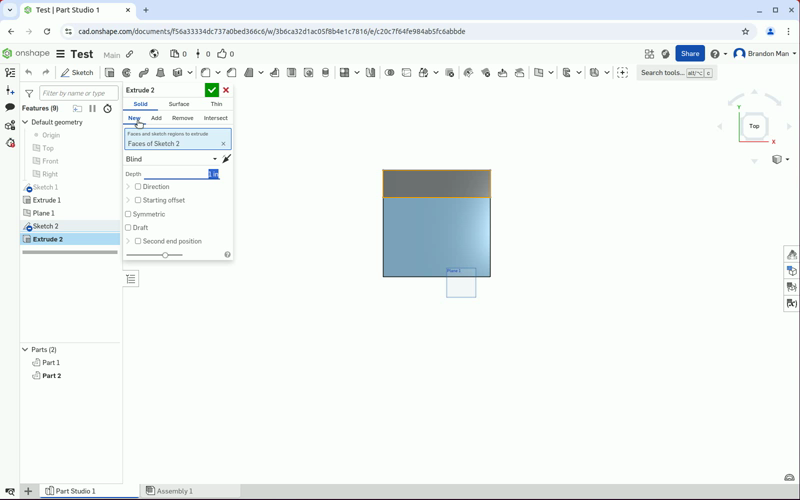
text(16.368)
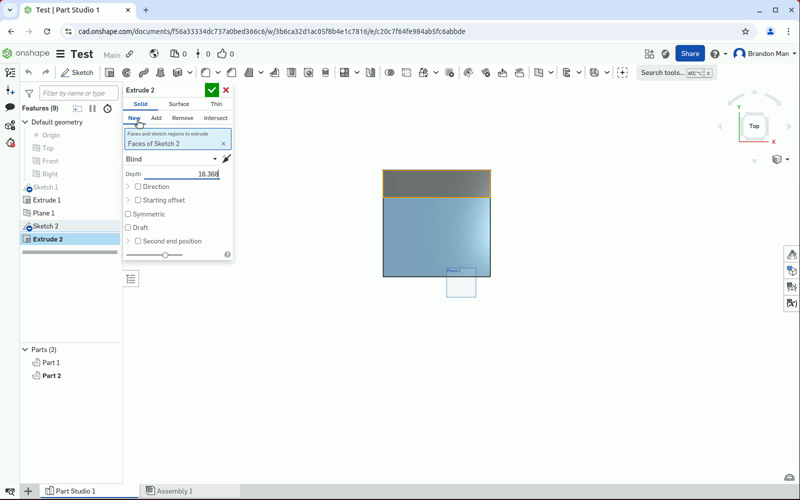
key(enter)
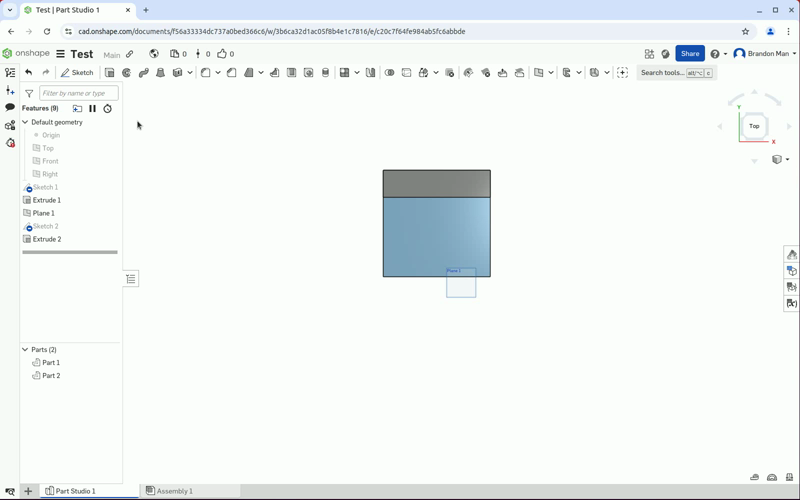
key(shift+h)
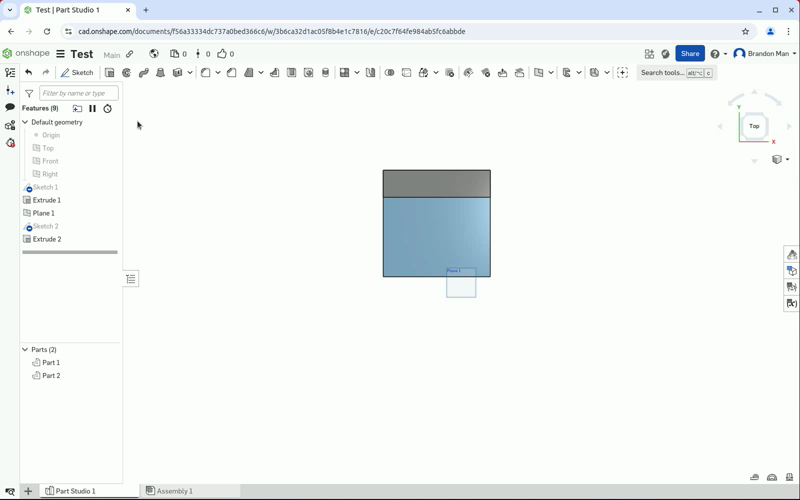
key(shift+h)
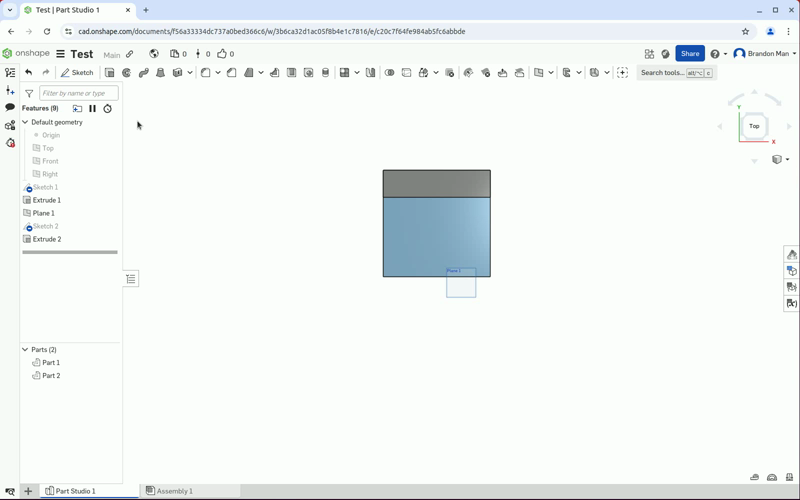
mouse_move(73, 189)
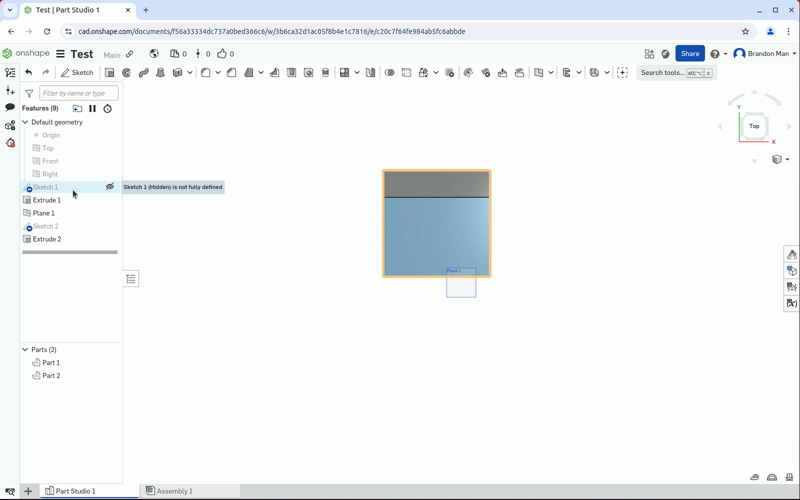
click(73, 189)
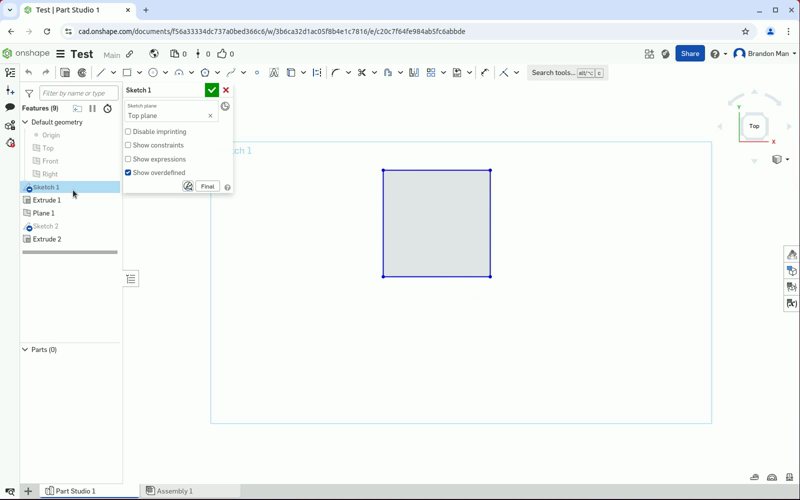
mouse_move(229, 92)
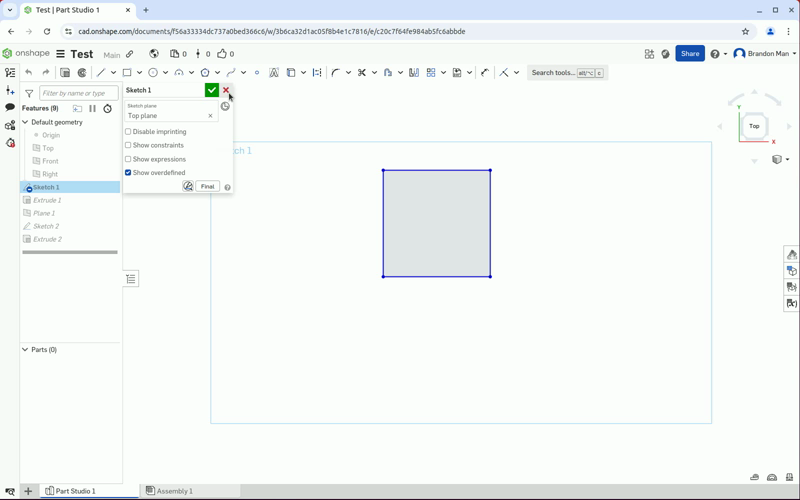
click(229, 92)
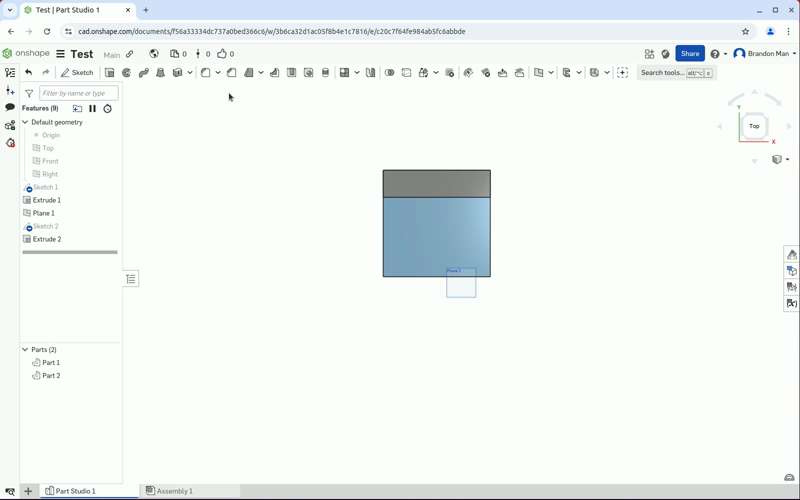
mouse_move(73, 352)
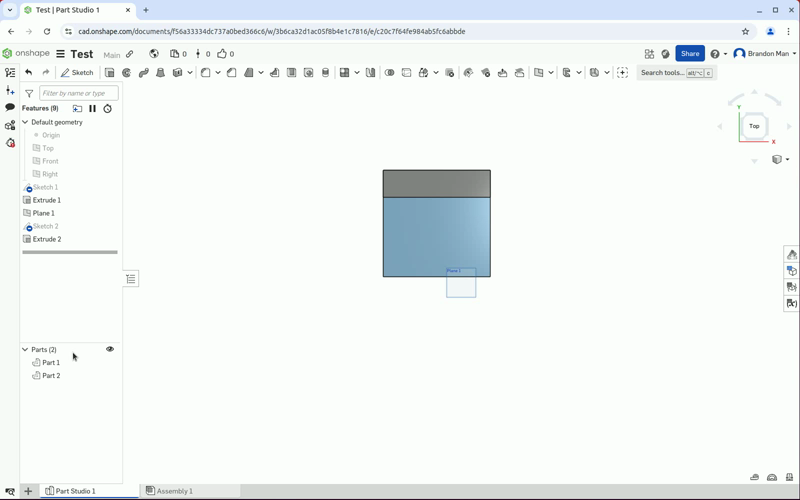
key(y)
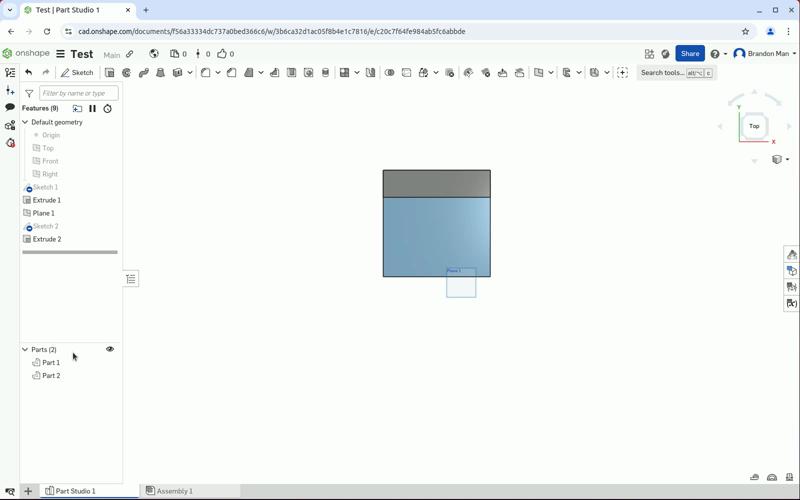
key(shift+p)
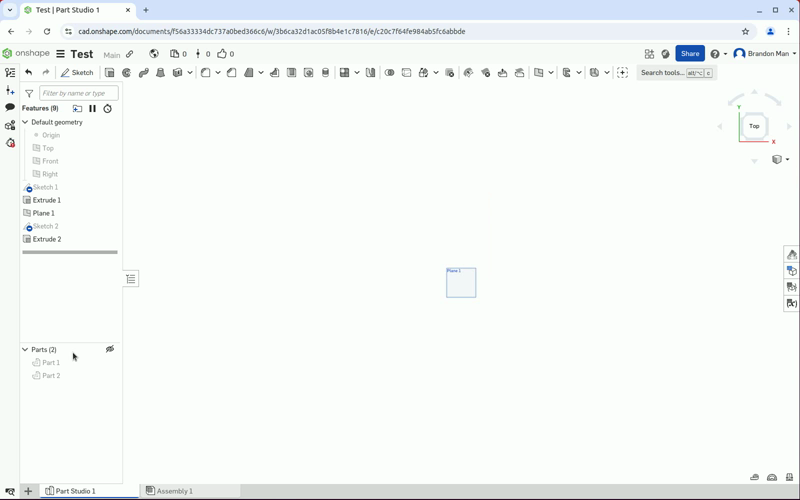
key(space)
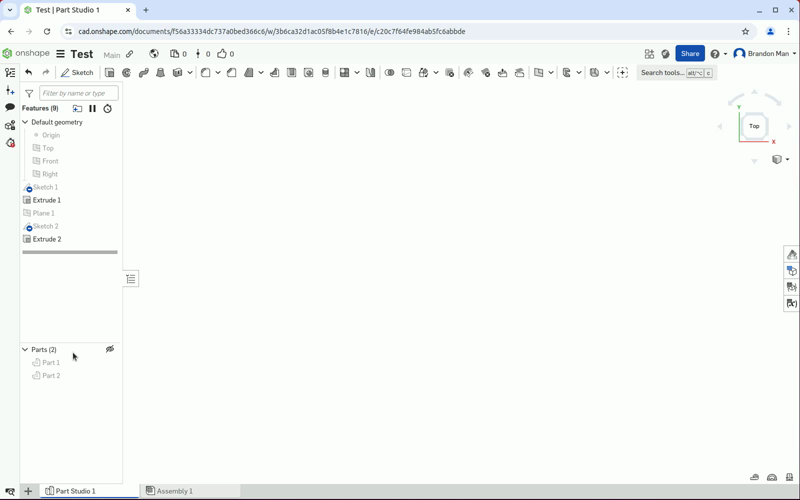
key_down(shift)
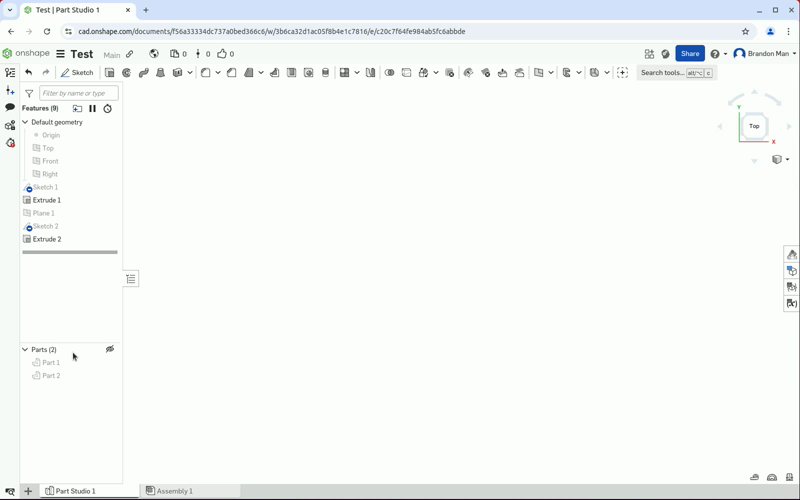
key(up)
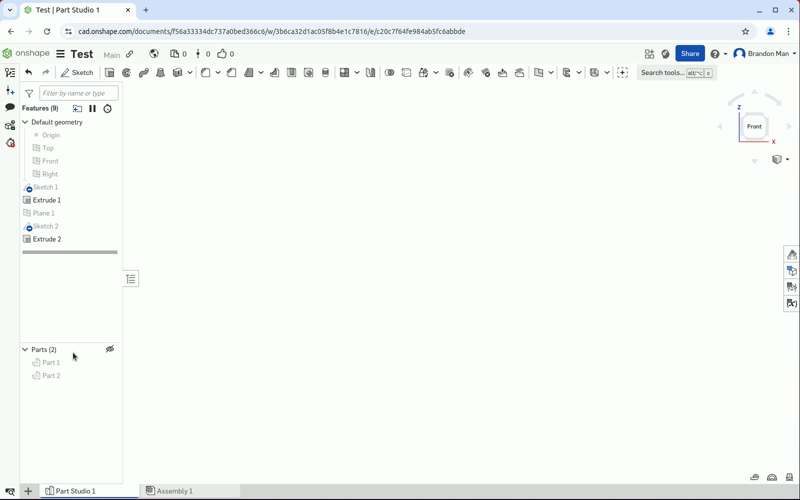
key_up(shift)
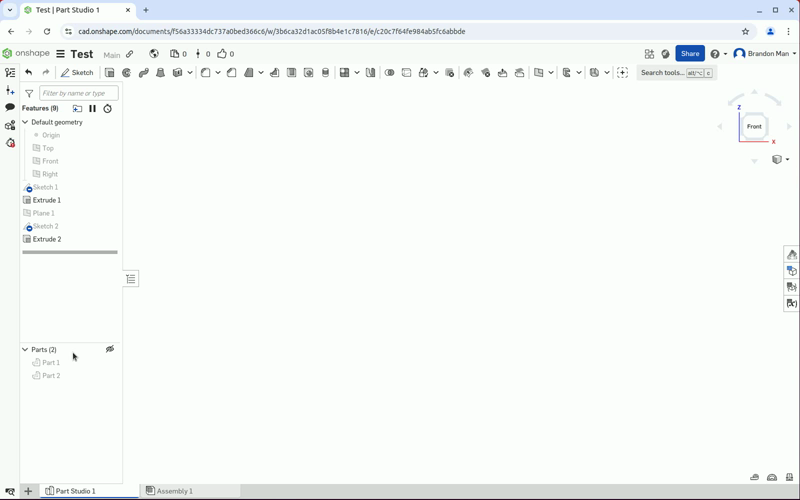
mouse_move(73, 352)
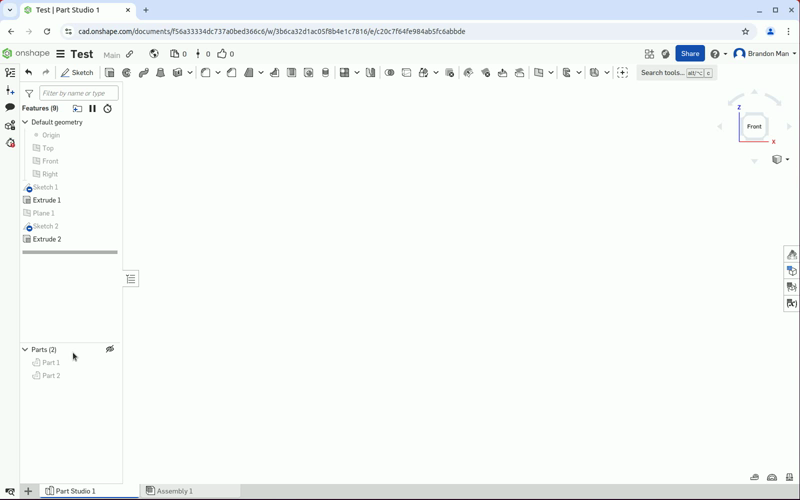
key(shift+y)
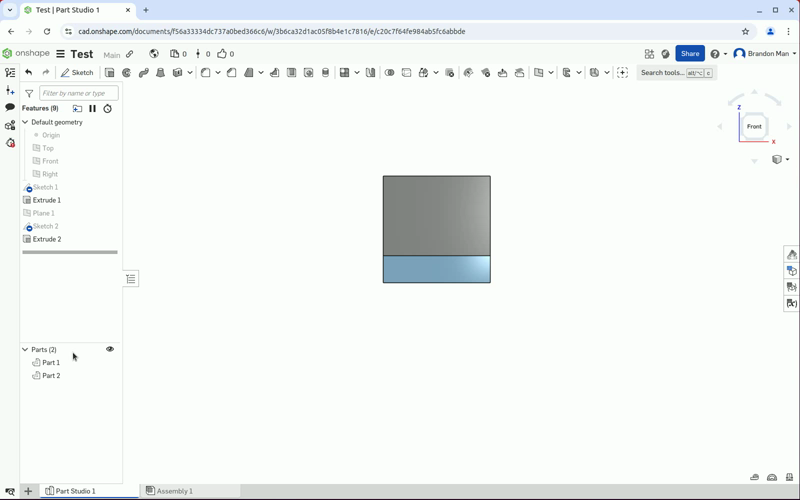
mouse_move(541, 75)
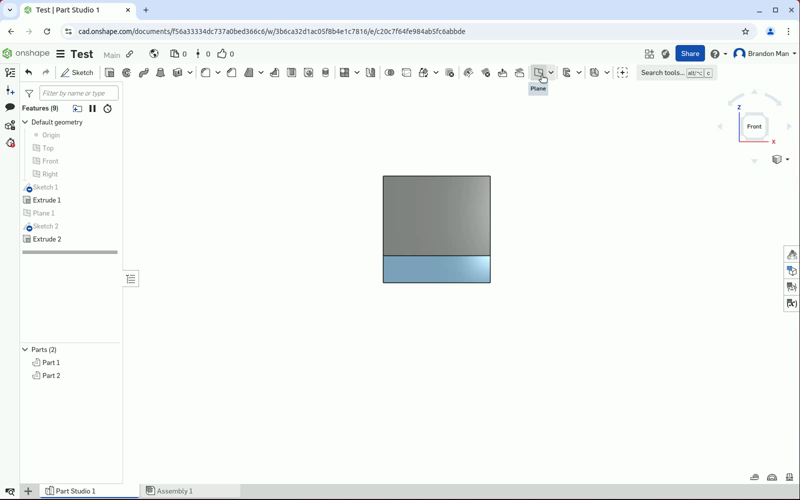
click(541, 75)
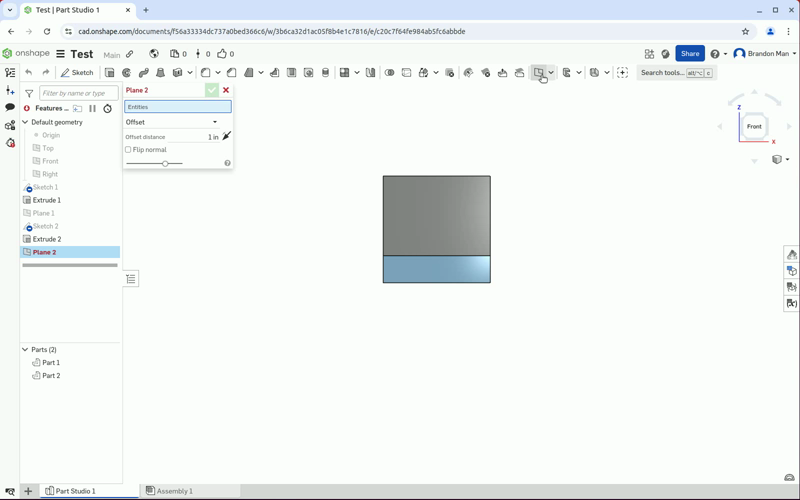
mouse_move(73, 163)
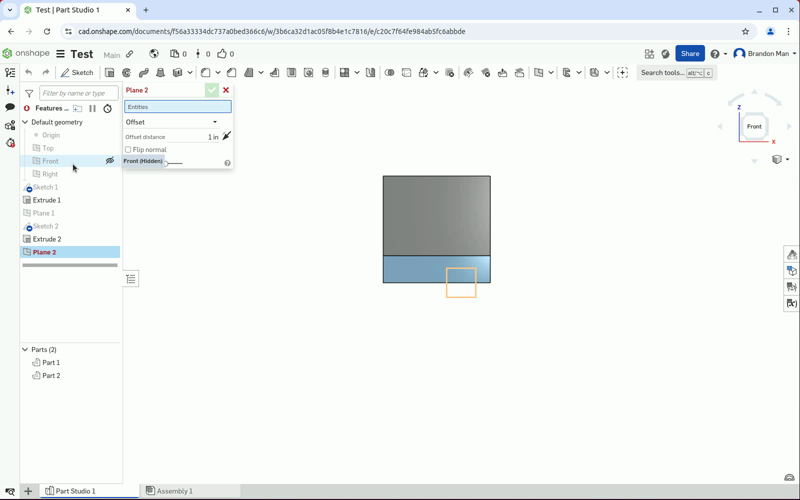
click(73, 163)
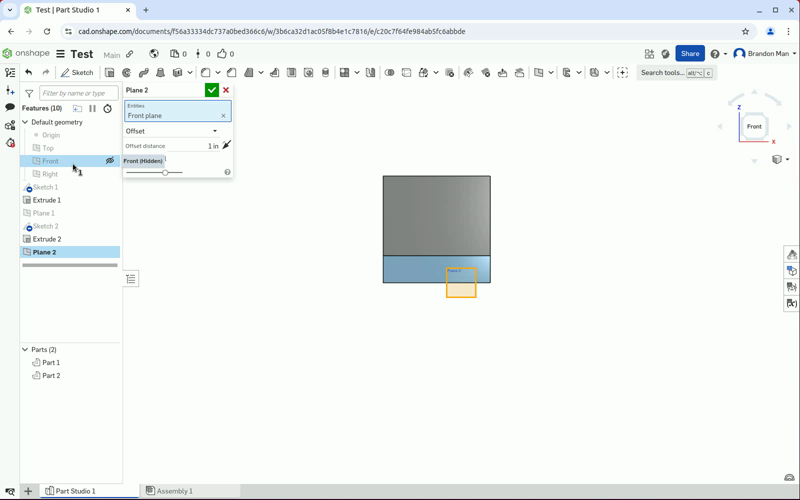
key(tab, 2)
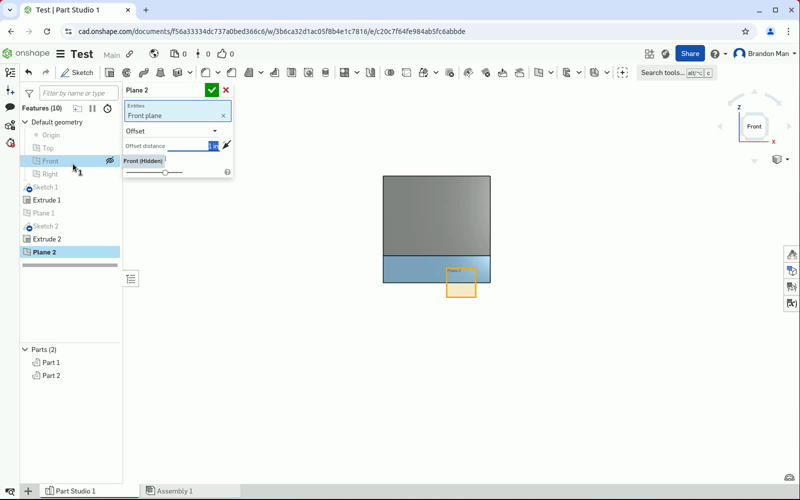
text(17.562)
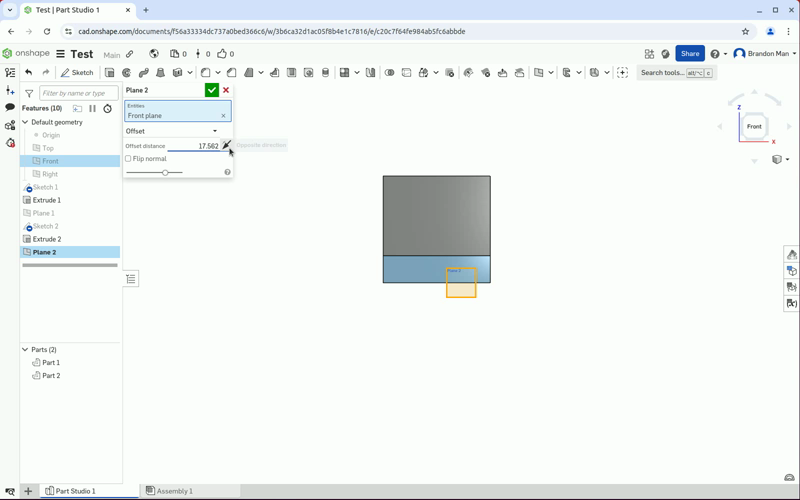
mouse_move(229, 147)
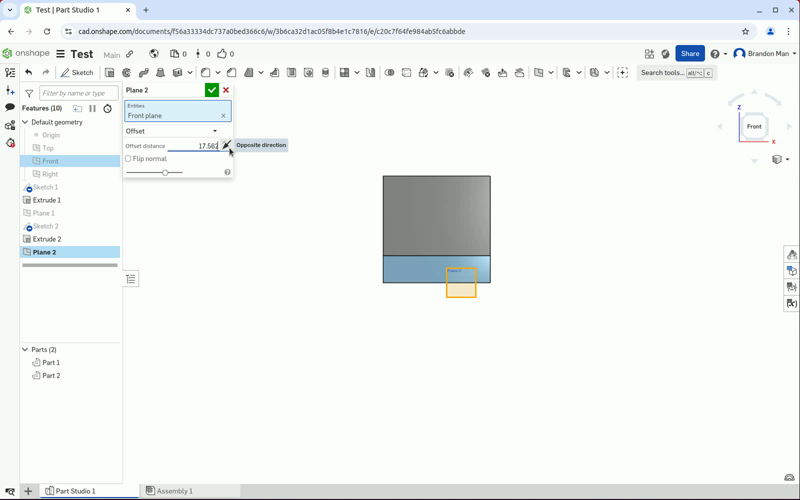
click(229, 147)
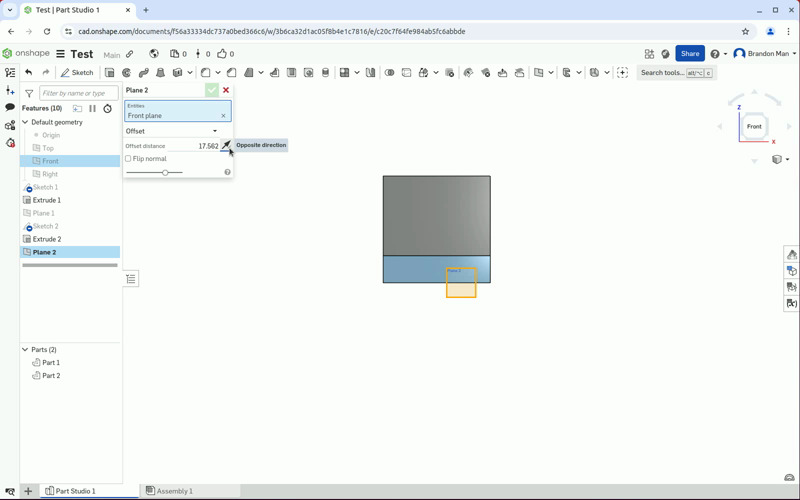
key(enter, 2)
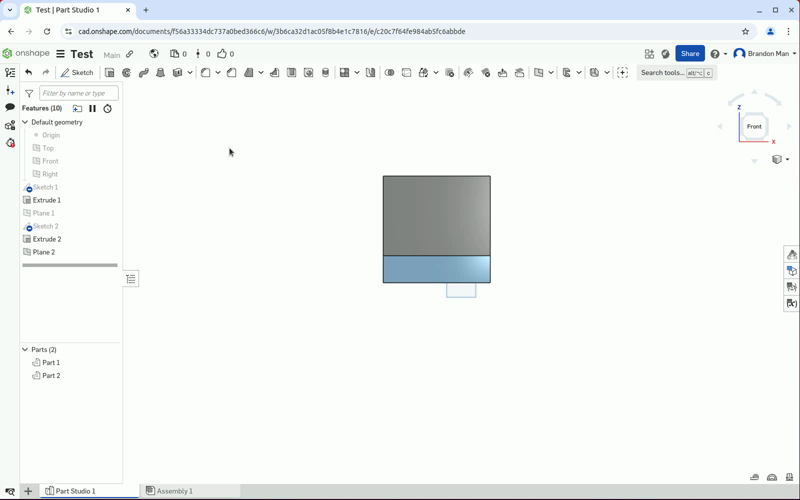
key(shift+s)
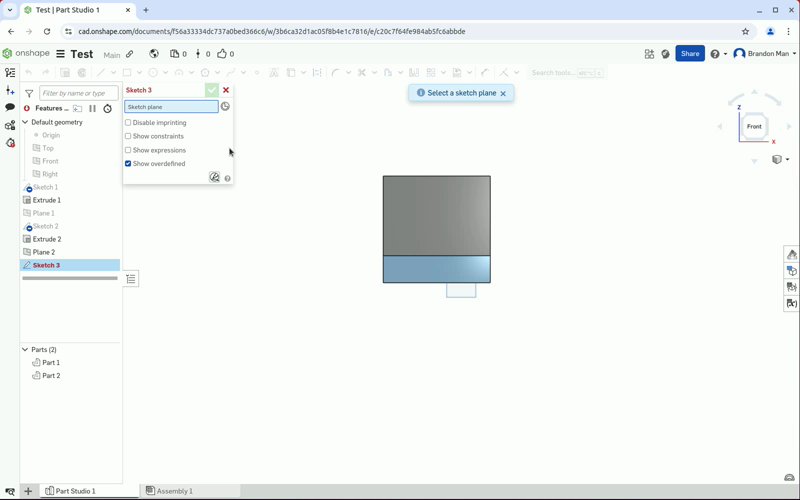
mouse_move(73, 254)
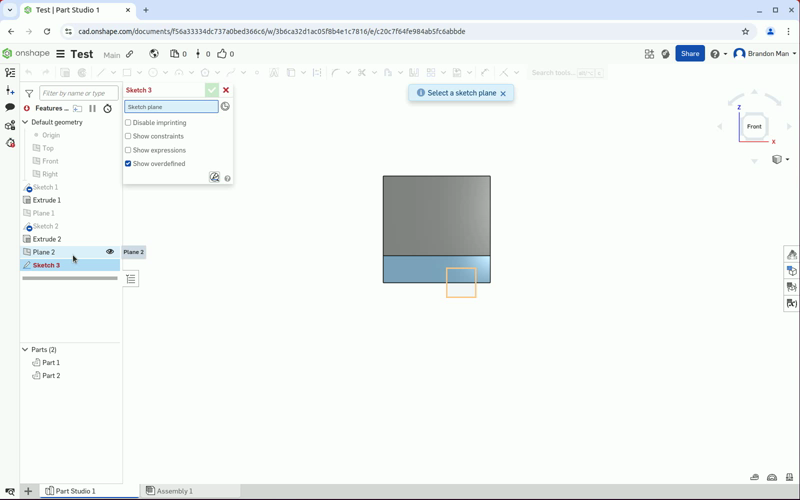
click(73, 254)
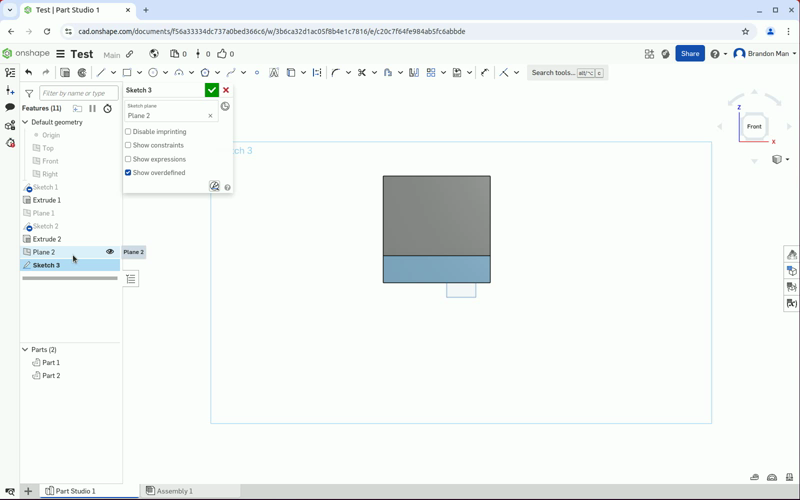
mouse_move(73, 352)
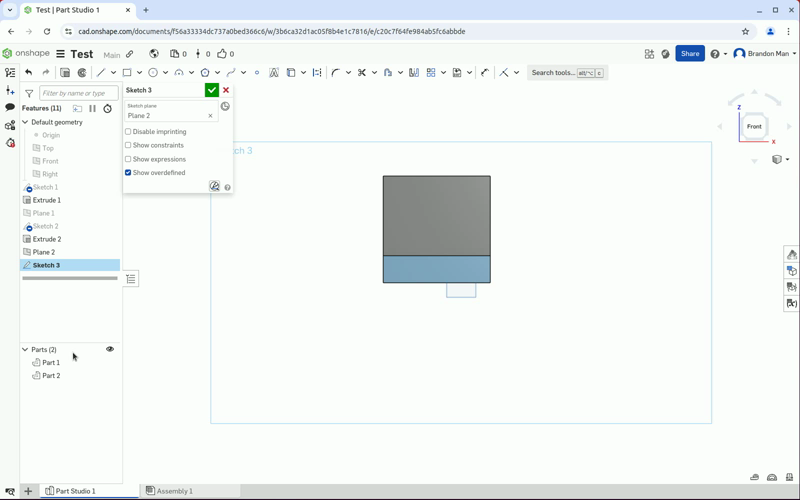
key(y)
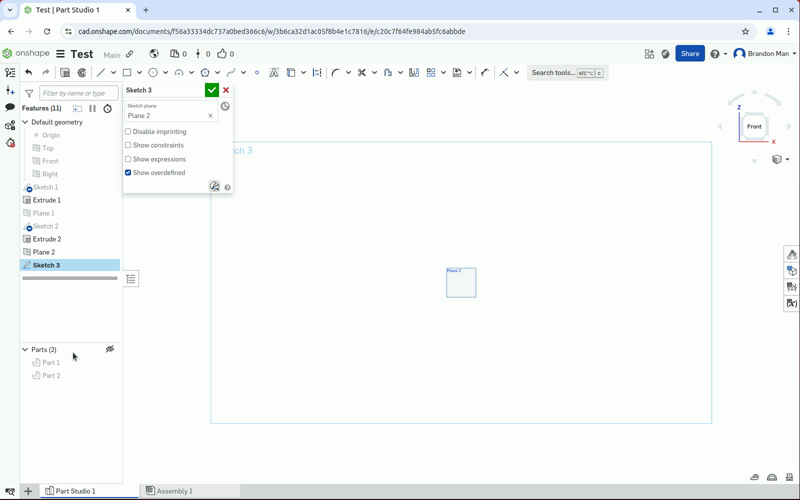
key(c)
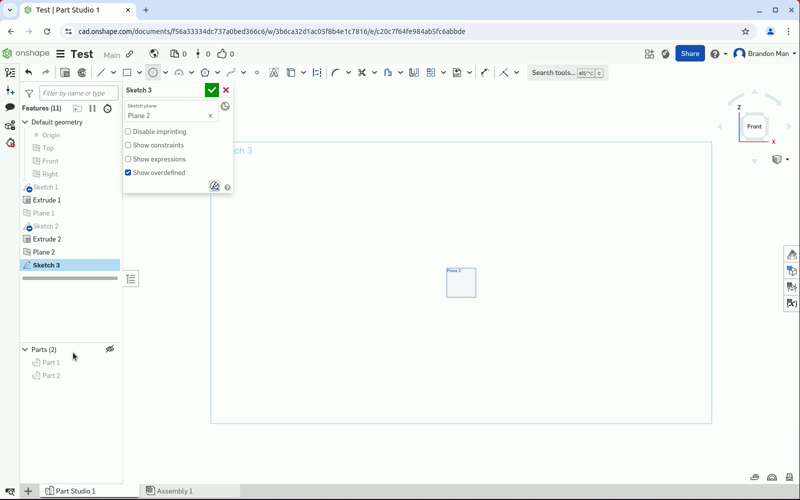
key_down(shift)
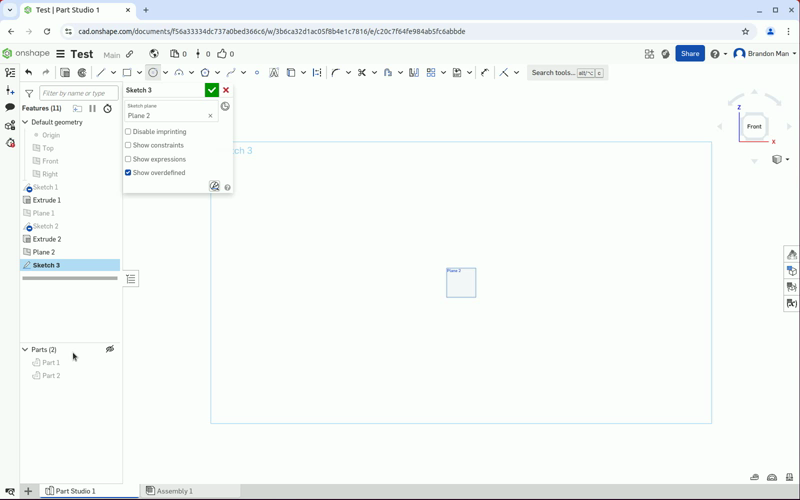
mouse_move(436, 217)
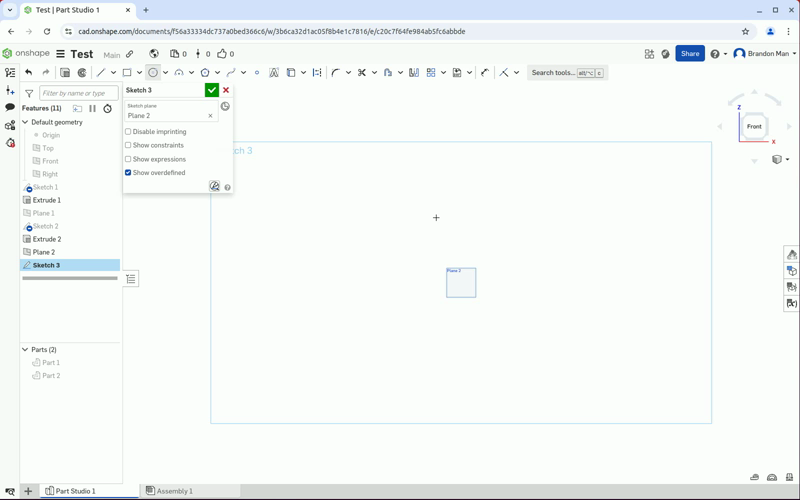
click(436, 217)
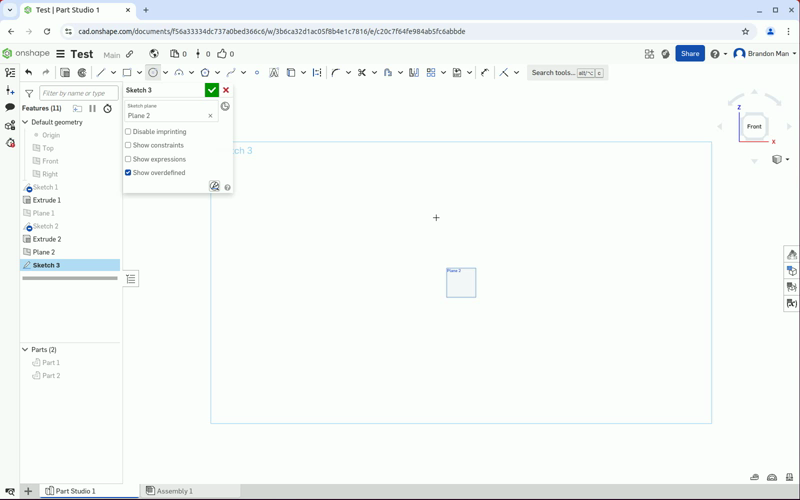
key_up(shift)
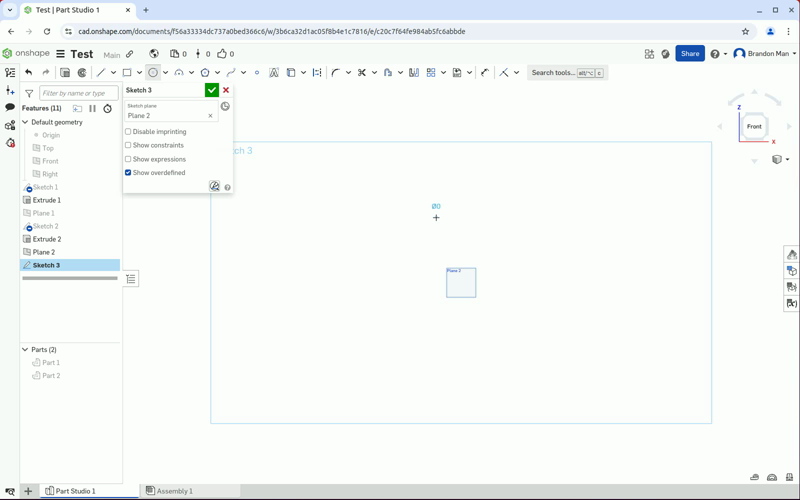
mouse_move(450, 217)
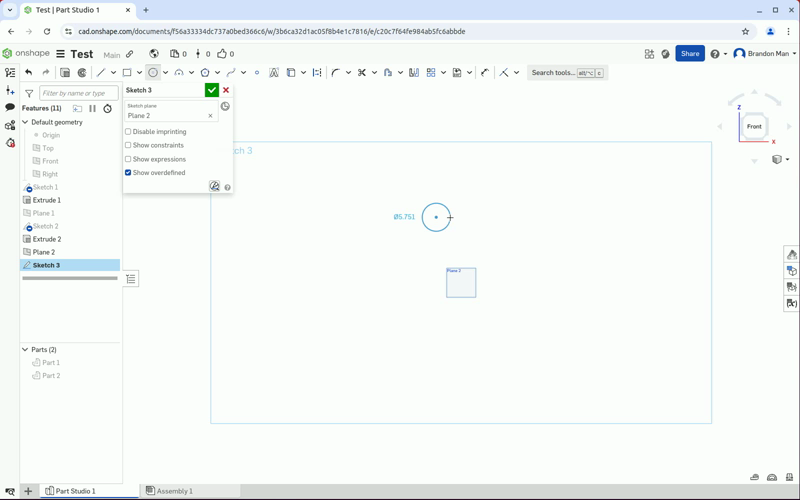
click(450, 217)
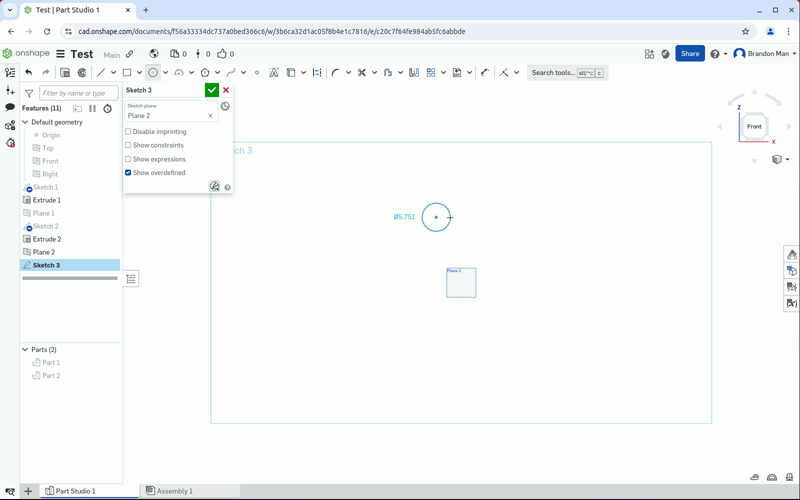
key(esc)
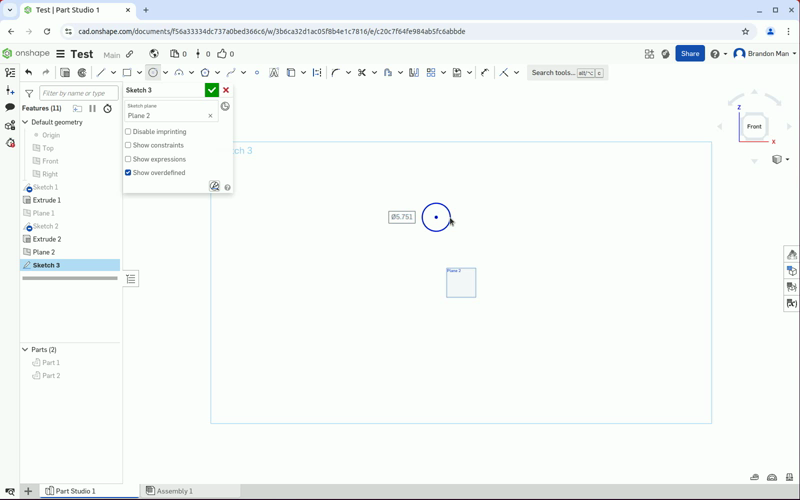
mouse_move(442, 204)
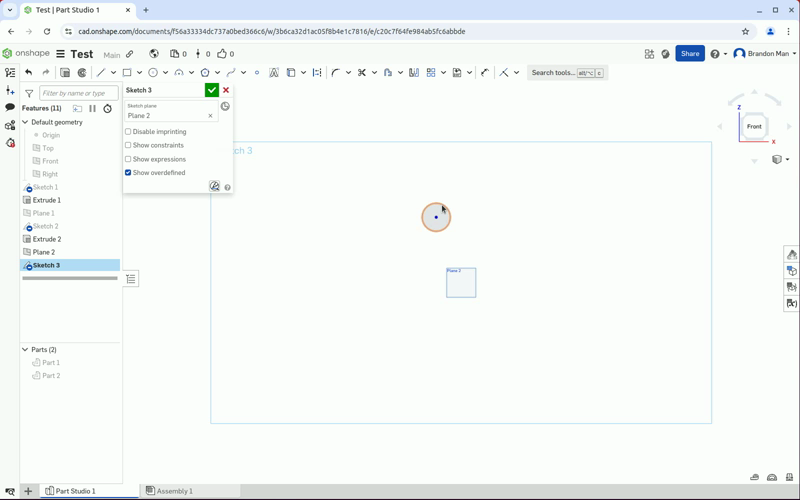
scroll(6)
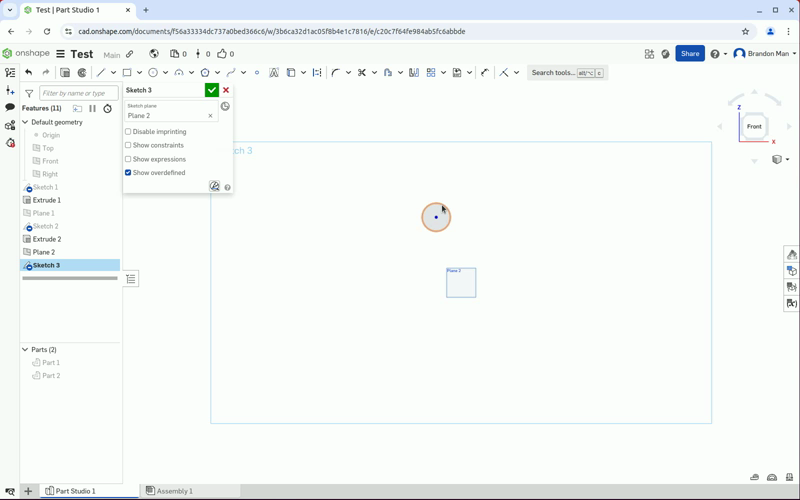
scroll(6)
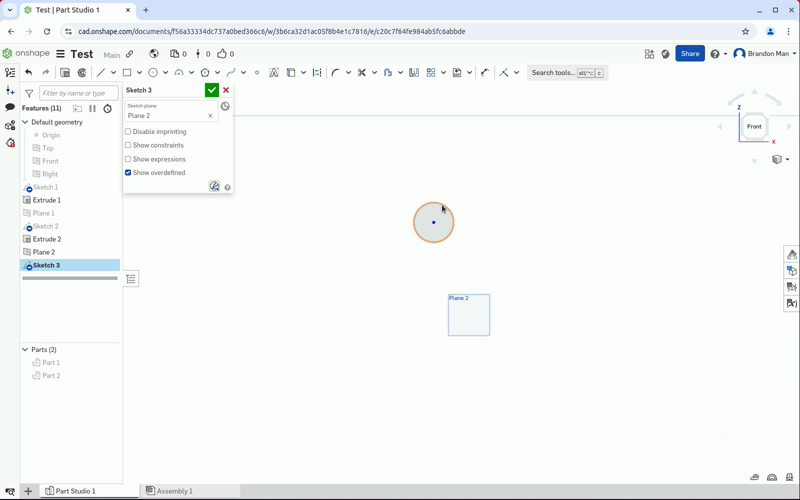
scroll(6)
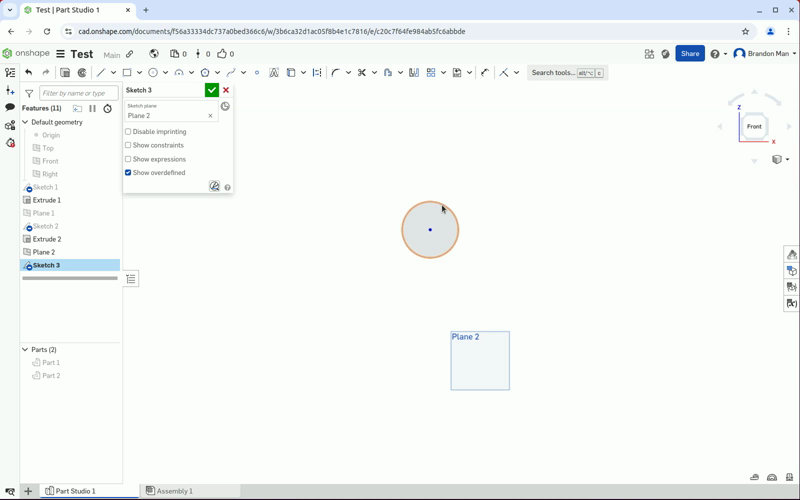
scroll(6)
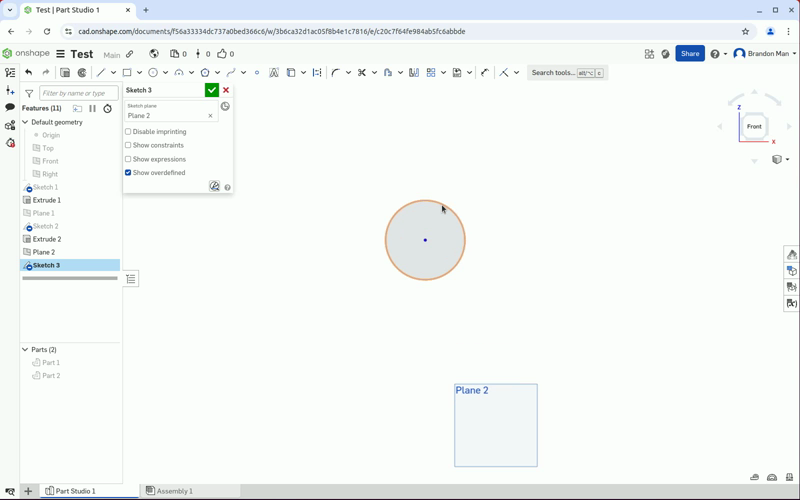
scroll(6)
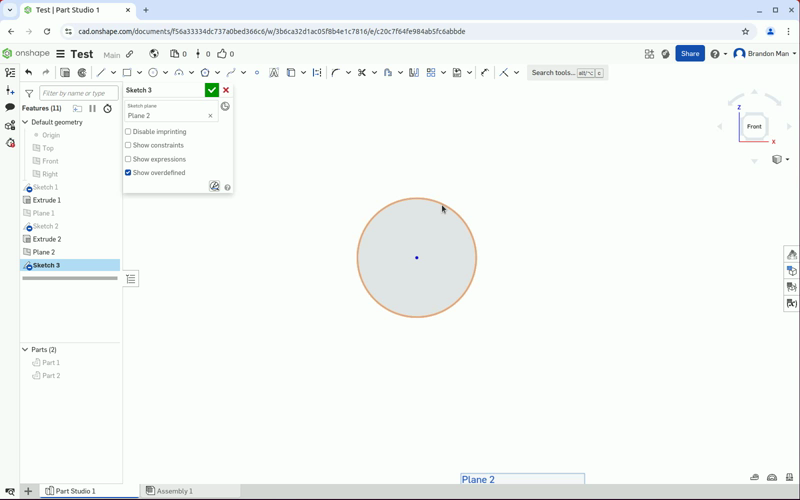
scroll(6)
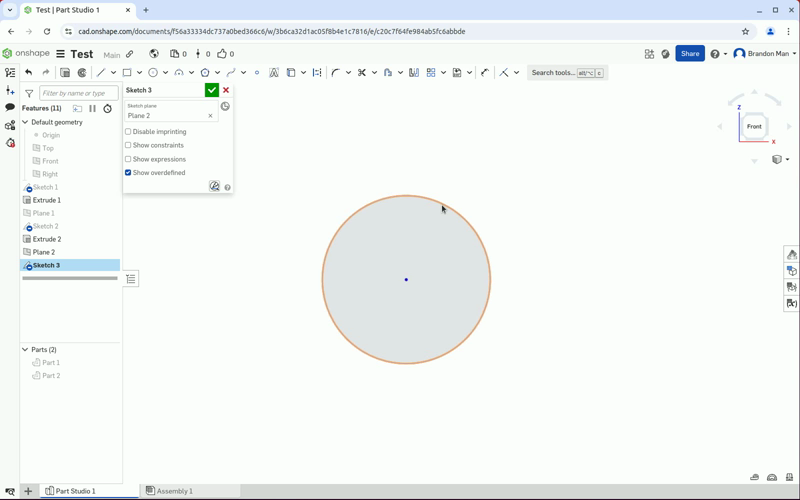
scroll(6)
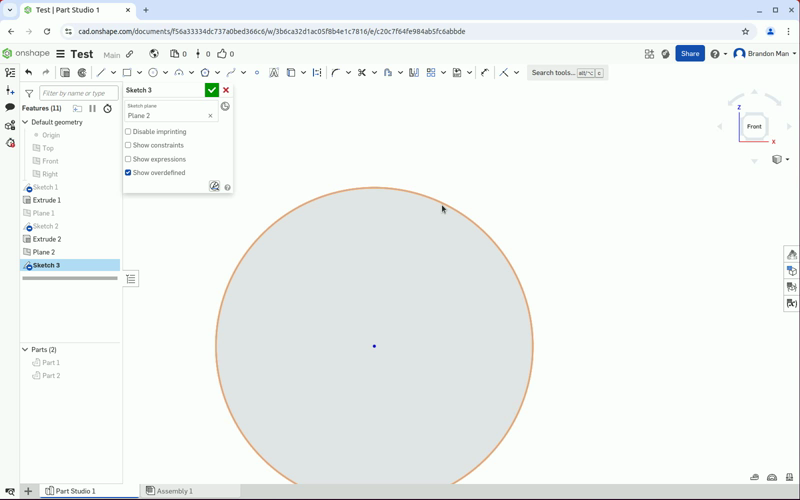
click(442, 204)
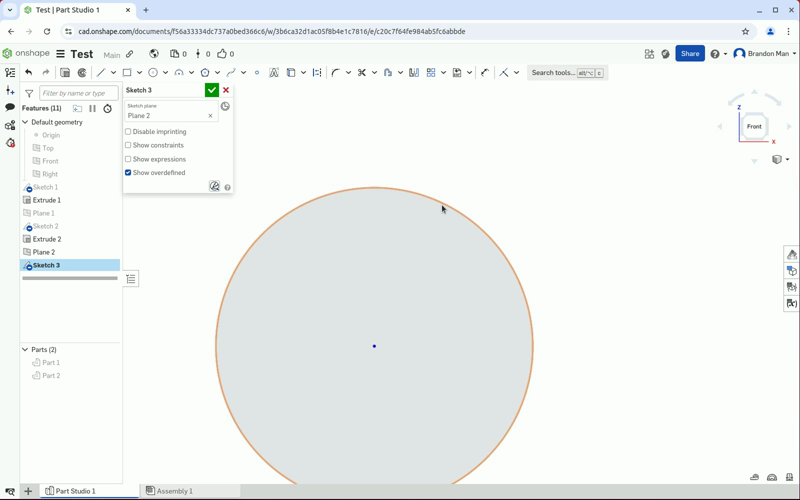
scroll(-6)
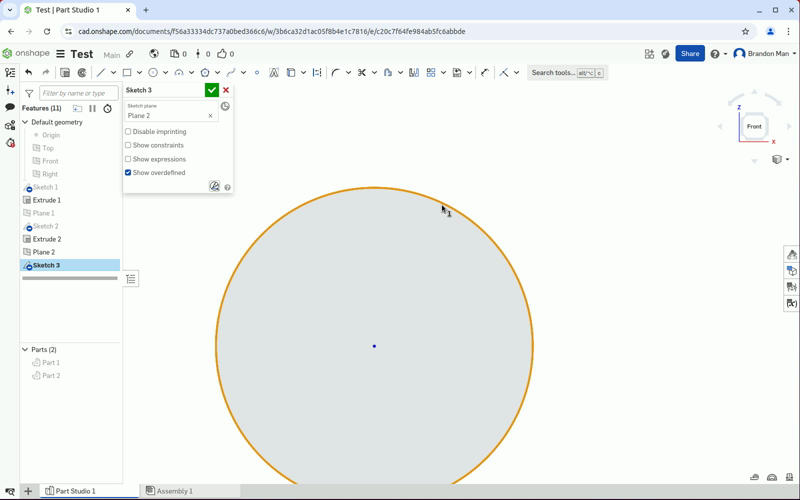
scroll(-6)
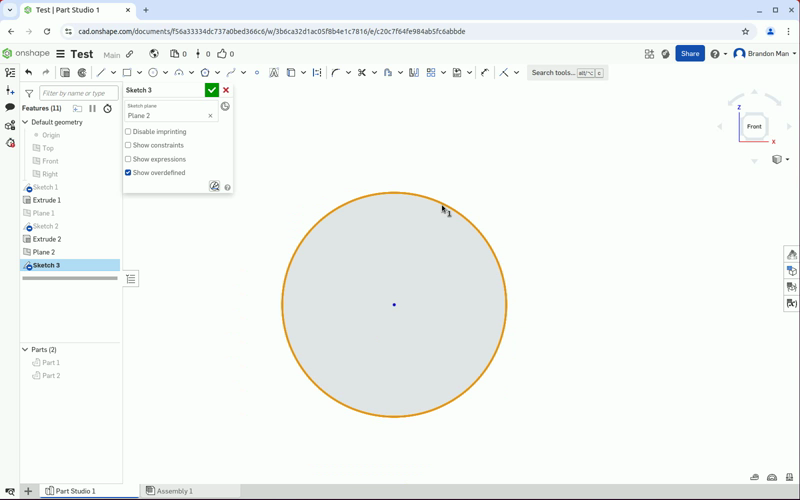
scroll(-6)
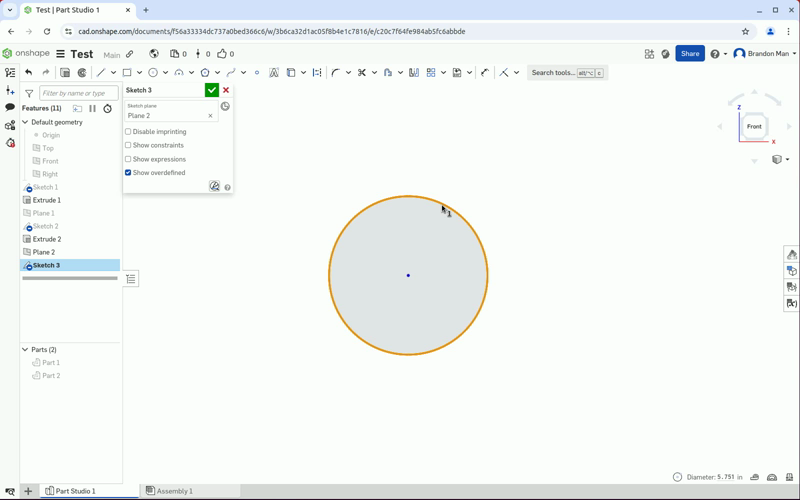
scroll(-6)
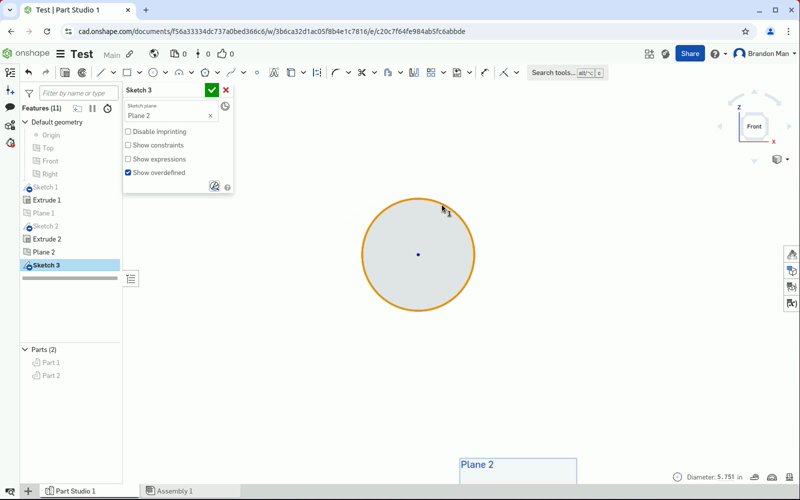
scroll(-6)
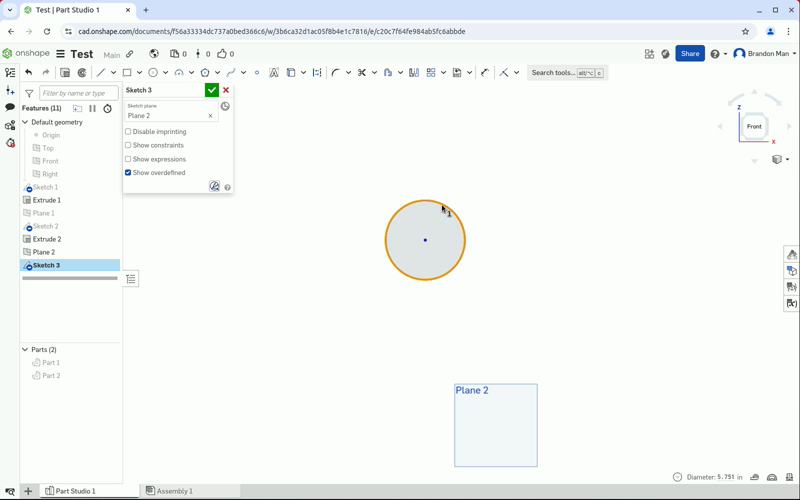
scroll(-6)
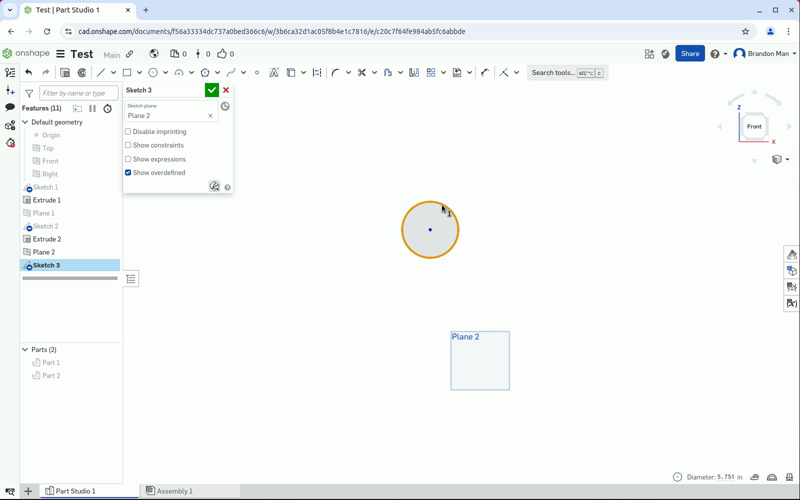
scroll(-6)
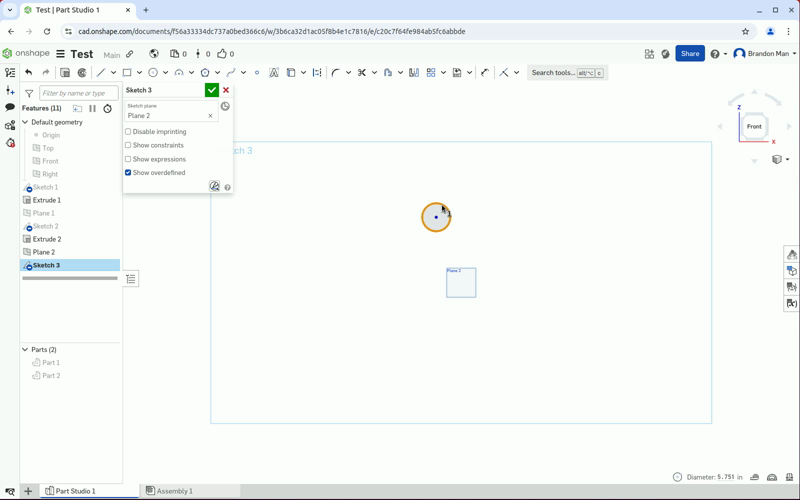
mouse_move(73, 352)
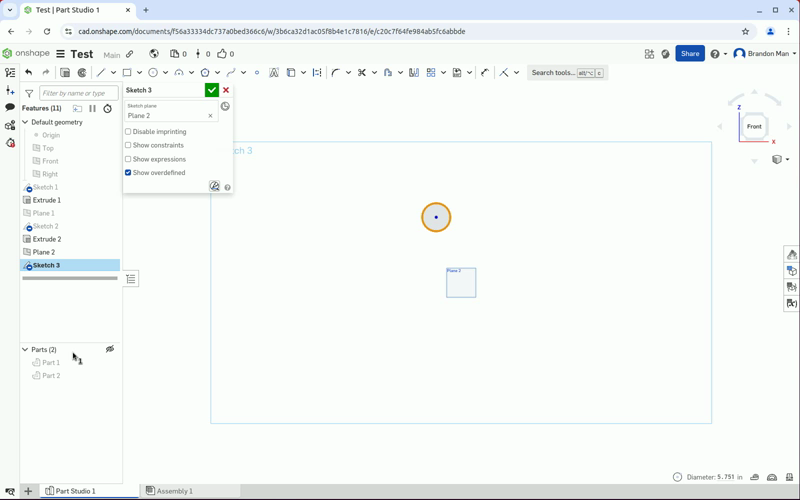
key(shift+y)
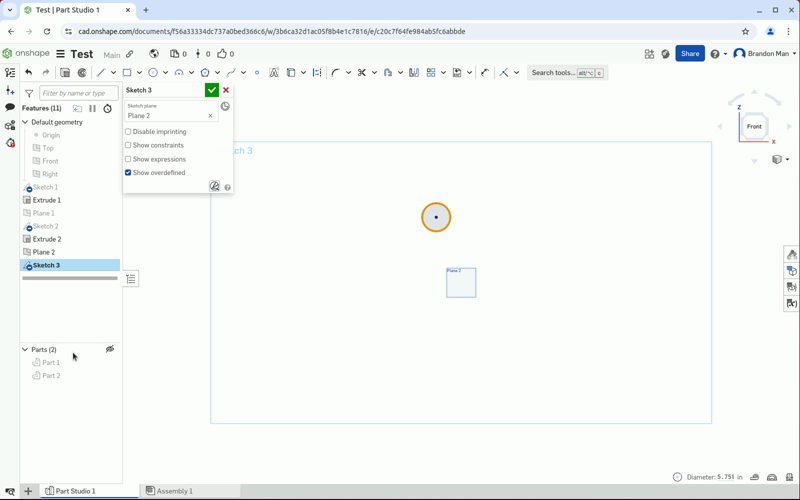
key(shift+e)
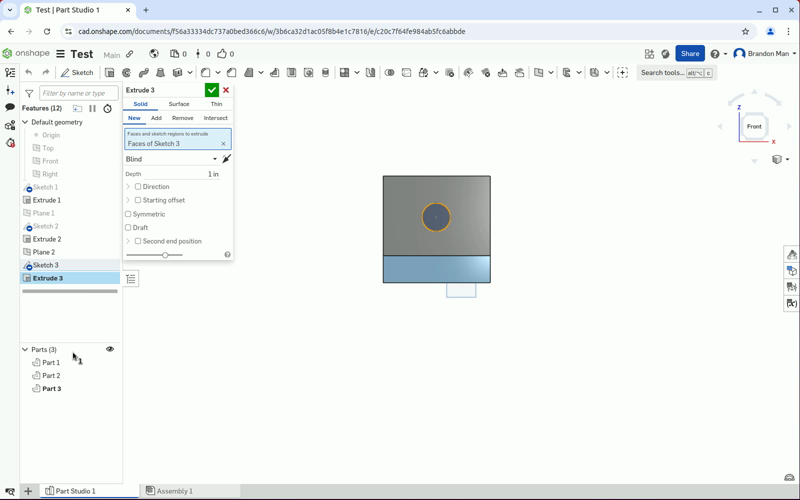
mouse_move(143, 106)
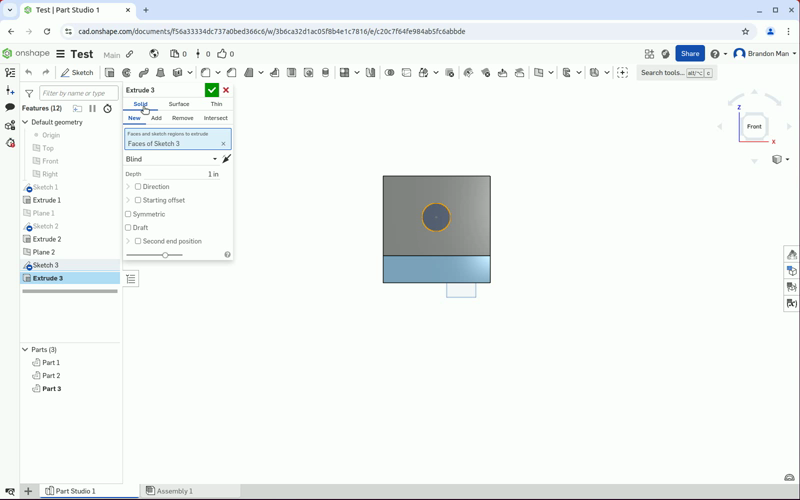
click(143, 106)
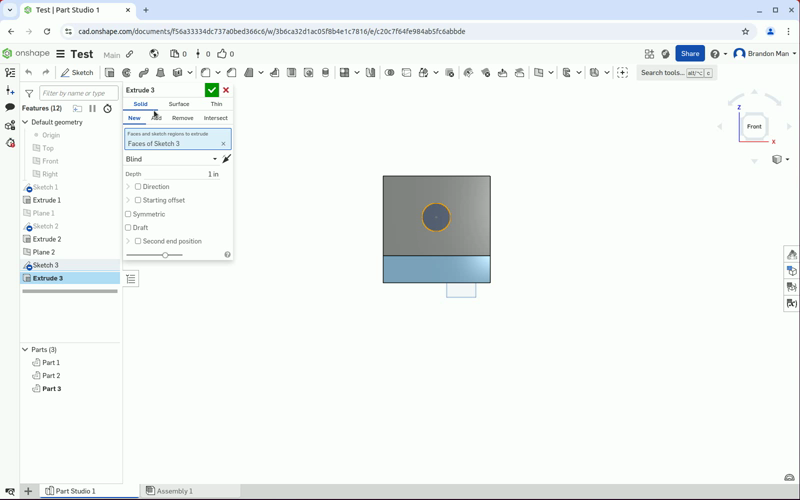
mouse_move(186, 120)
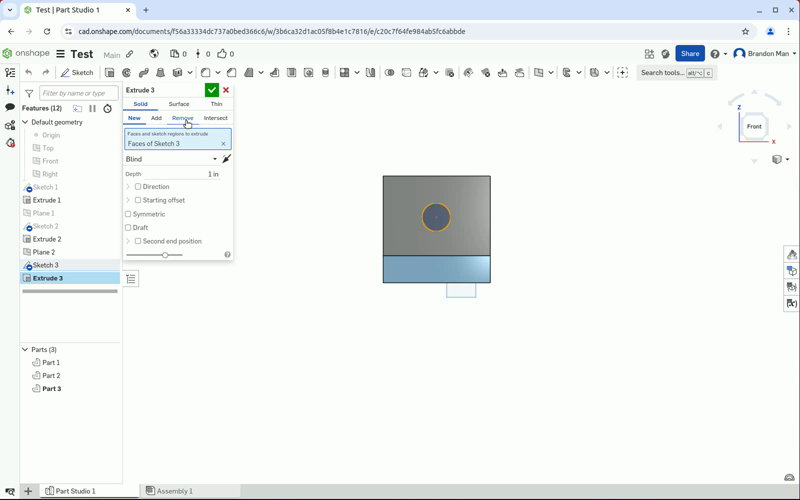
click(186, 120)
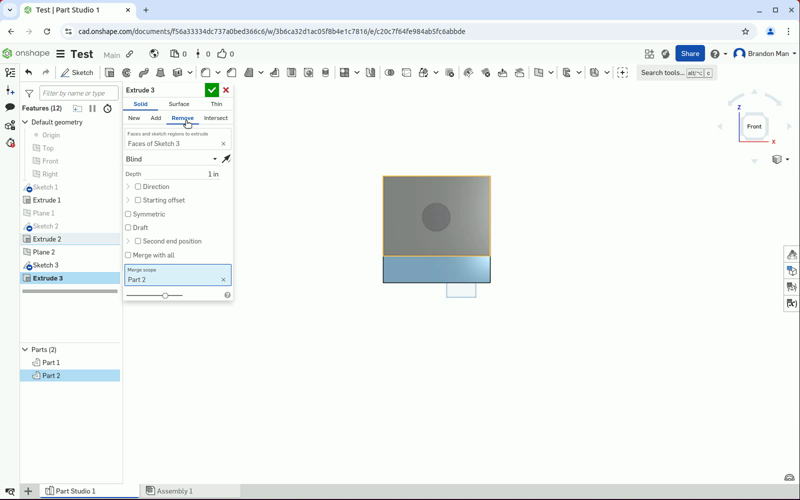
key(tab, 4)
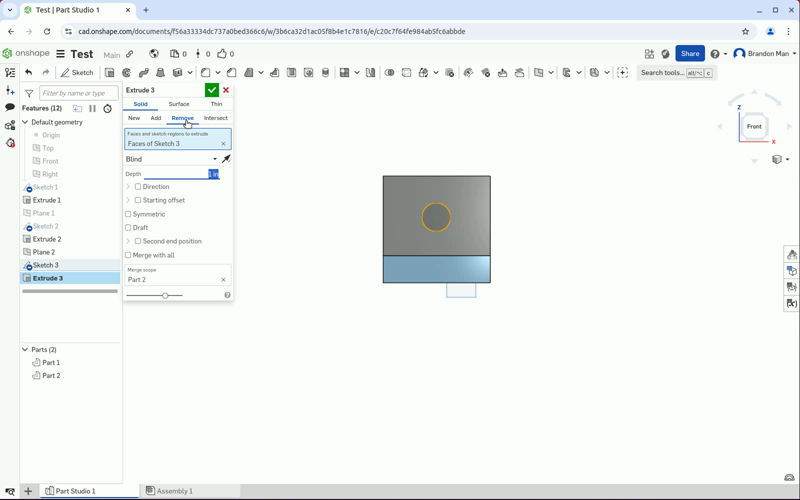
text(10.832)
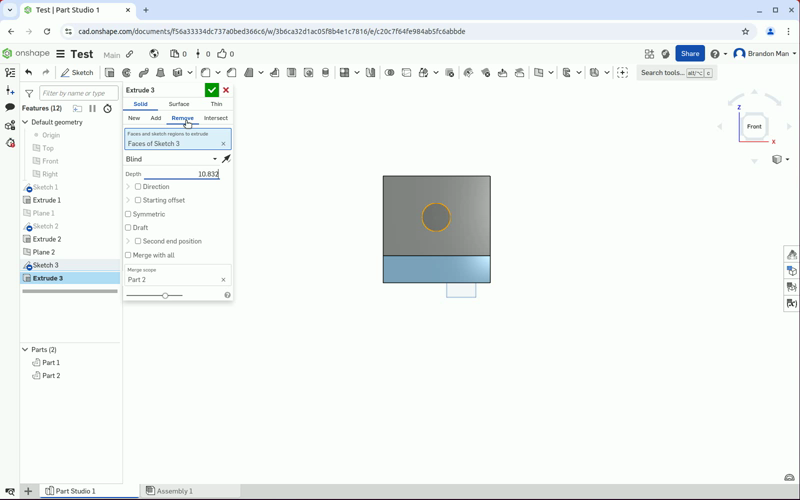
key(tab, 6)
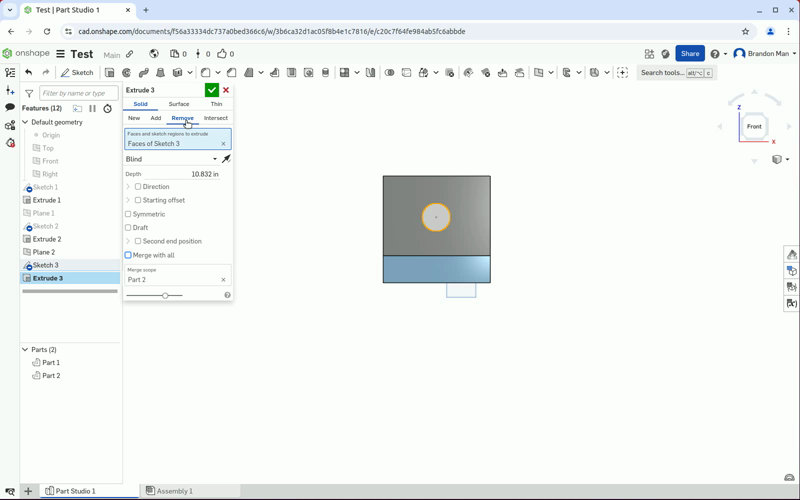
key(space)
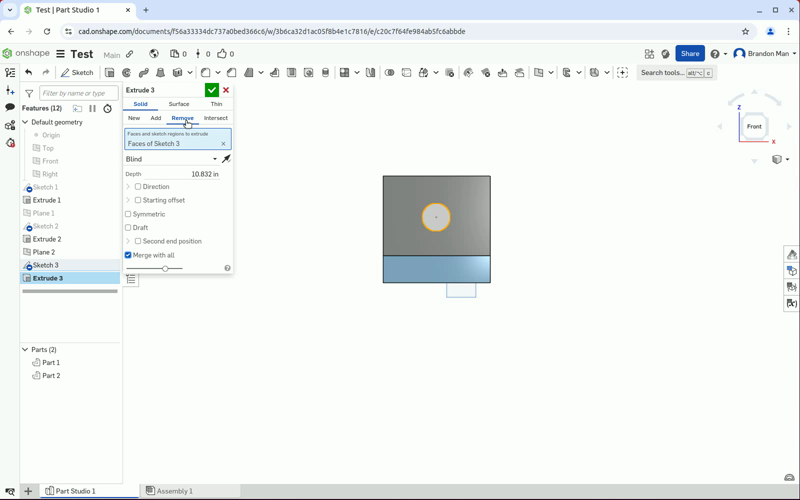
key(enter)
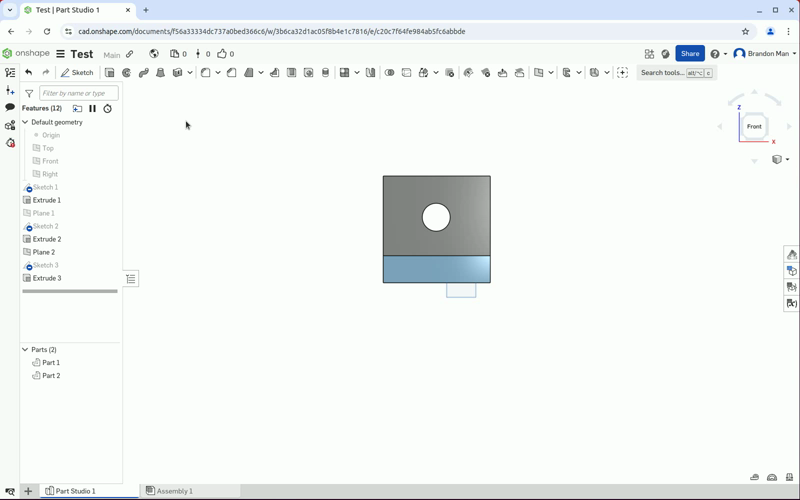
key(shift+h)
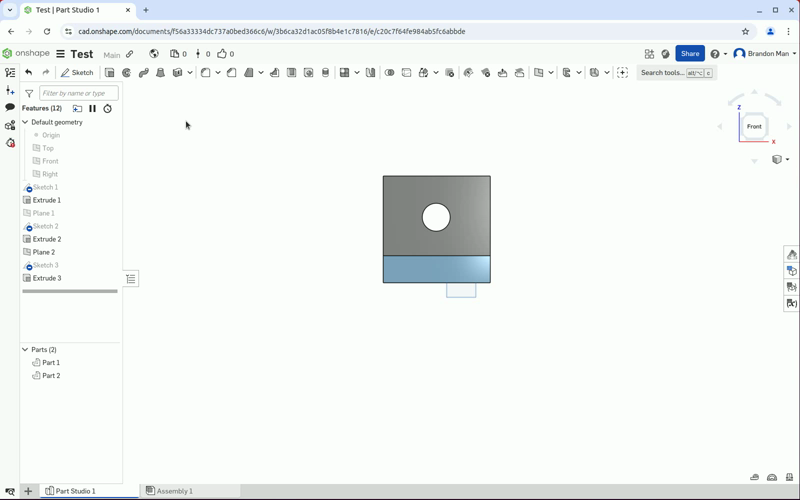
key(shift+h)
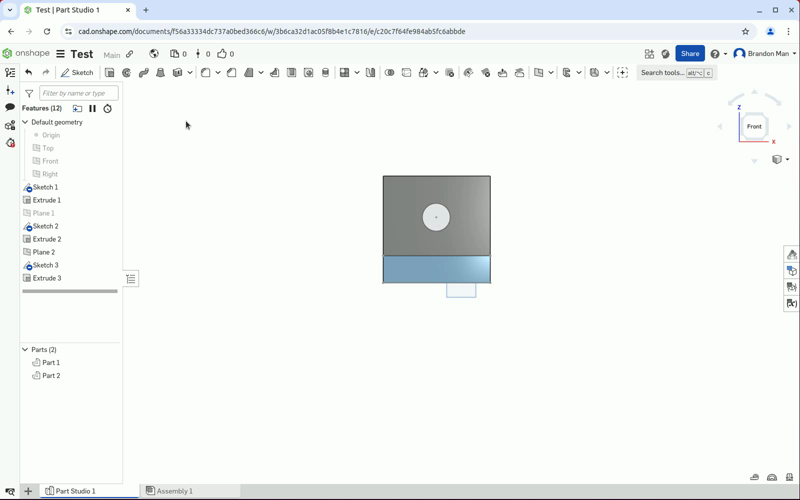
key(shift+7)
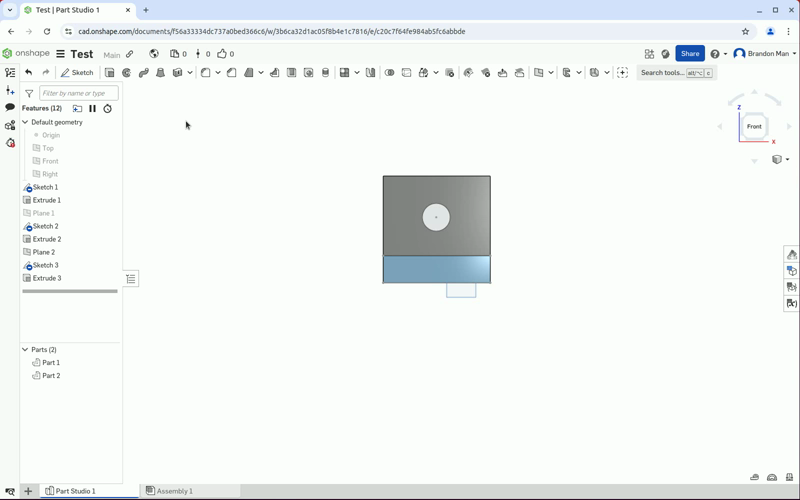
key(left, 2)
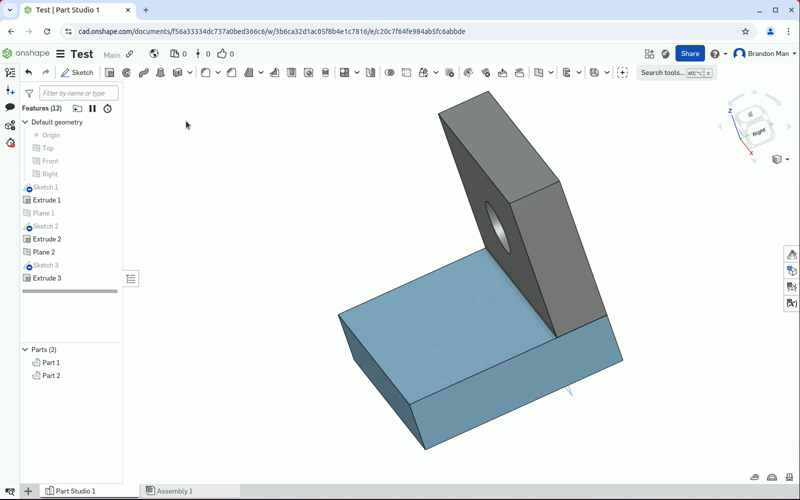
key(down, 2)
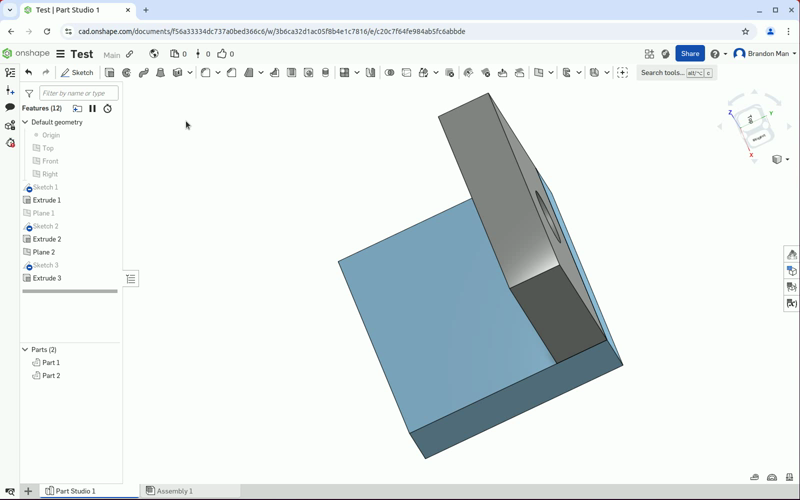
key(up, 2)
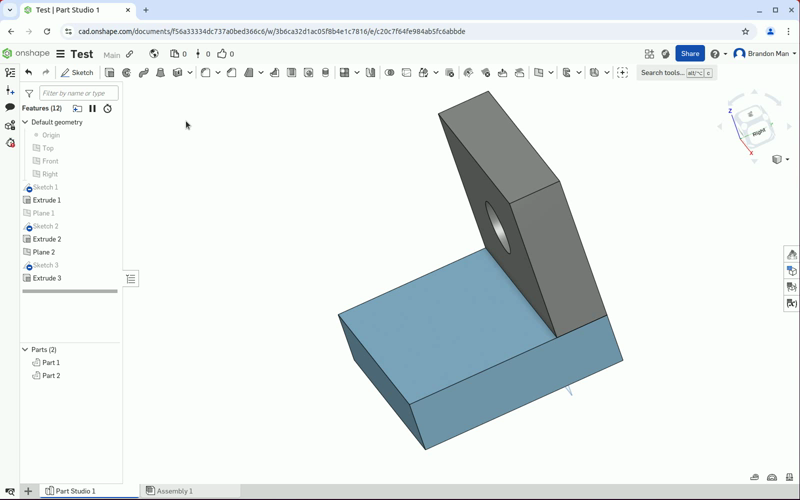
key(right, 2)
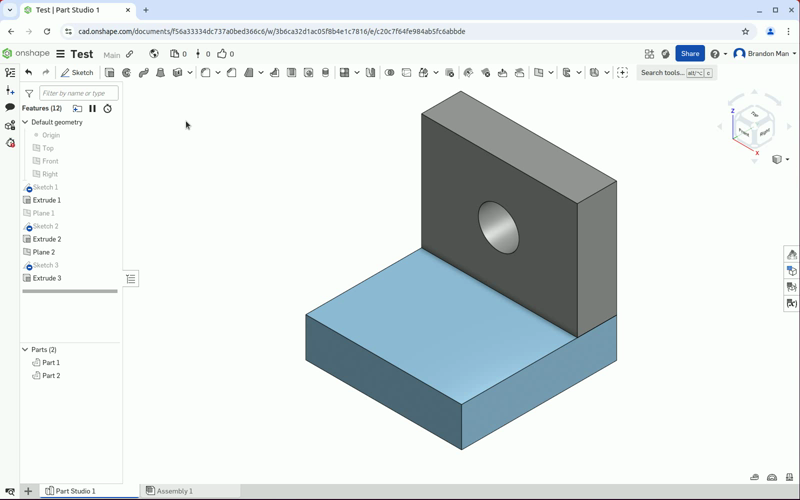
mouse_move(73, 189)
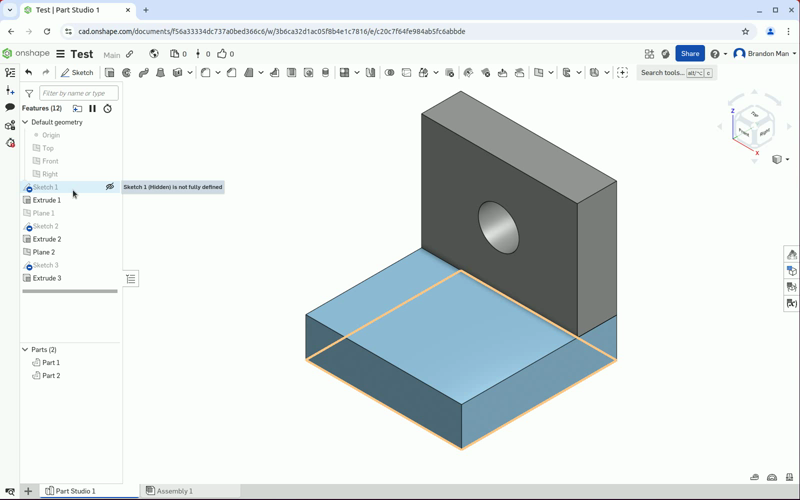
click(73, 189)